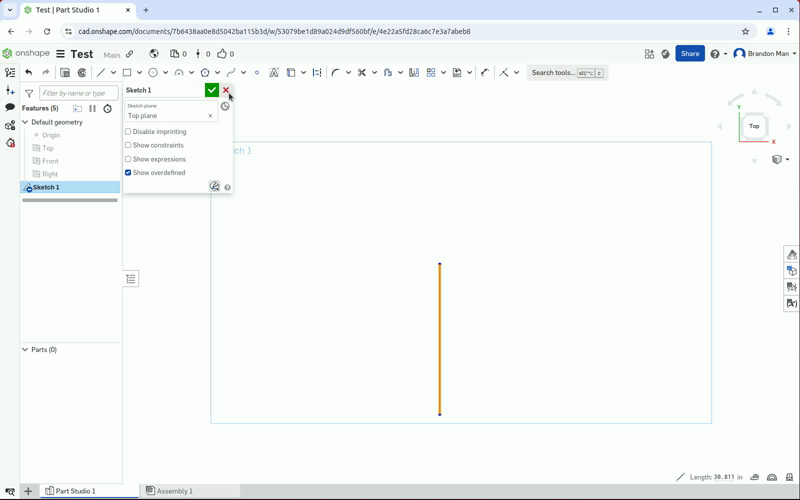
key(shift+h)
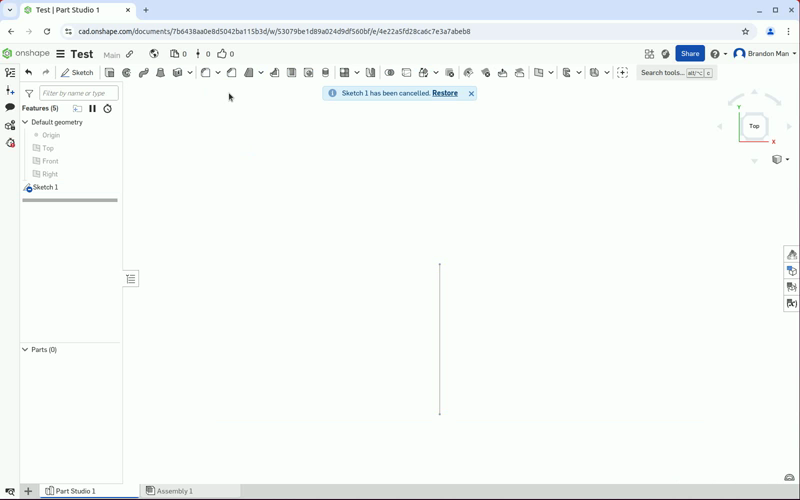
key(shift+s)
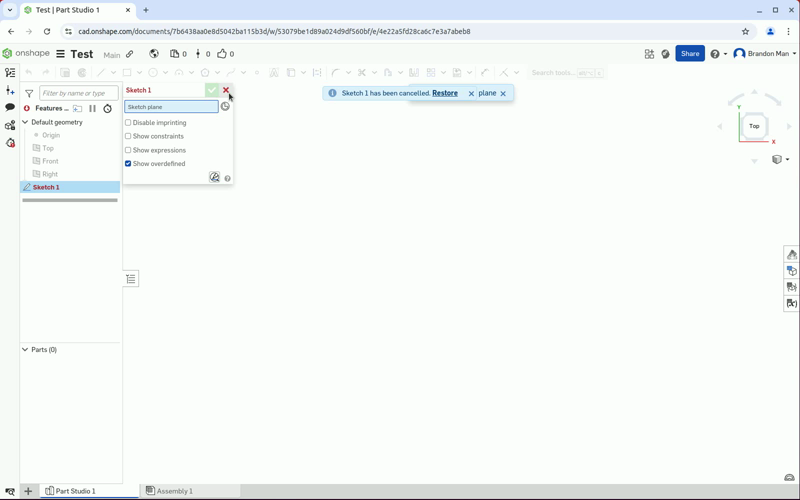
mouse_move(73, 150)
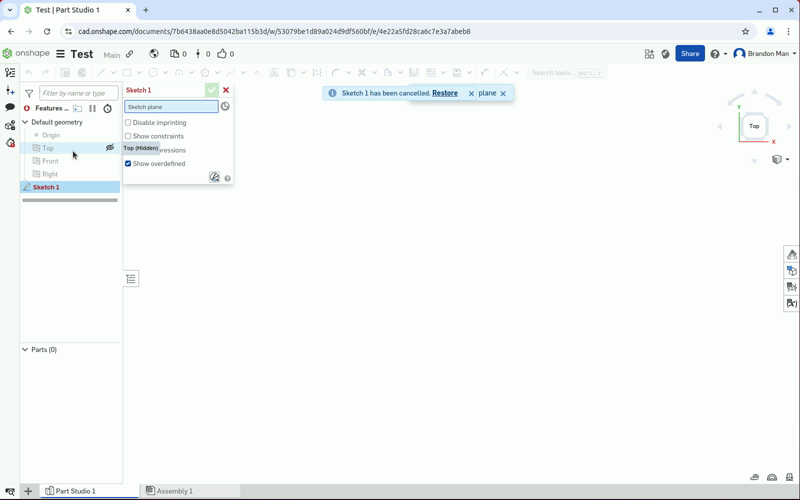
click(73, 150)
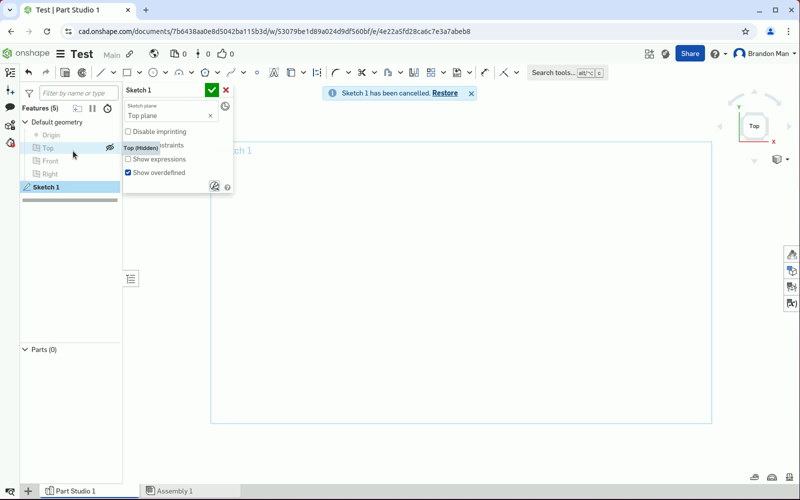
mouse_move(73, 352)
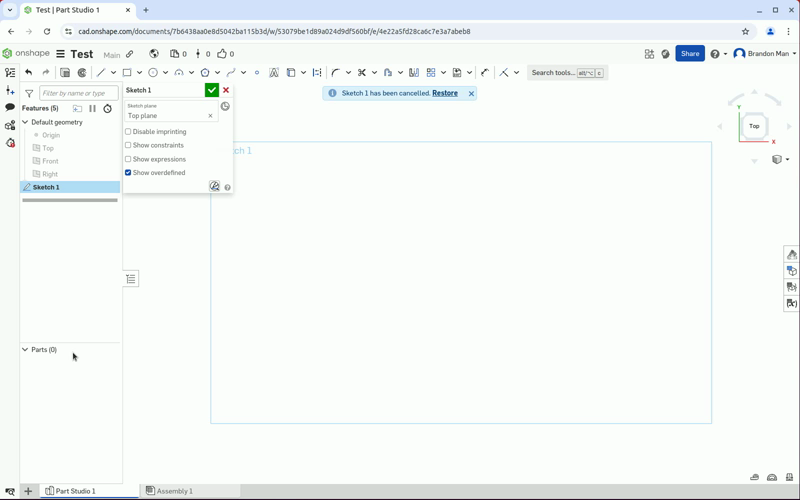
key(y)
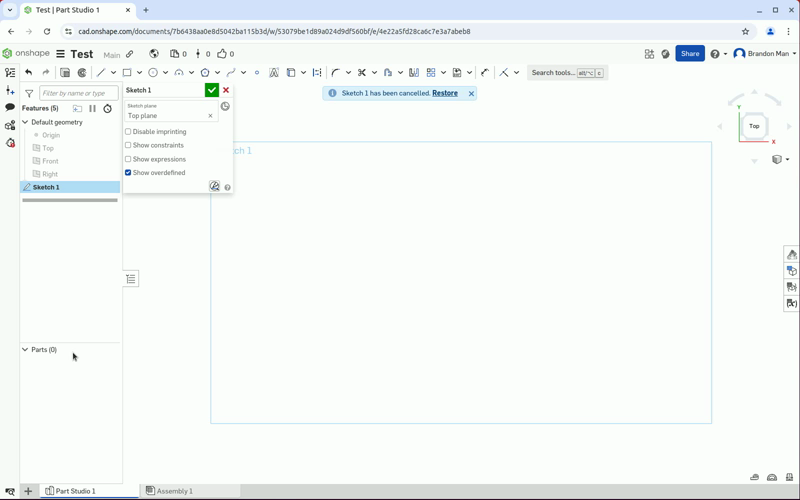
key(c)
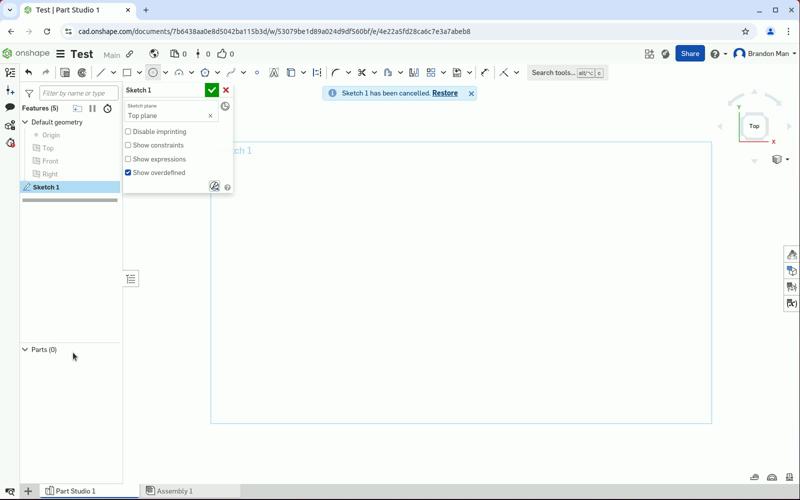
key_down(shift)
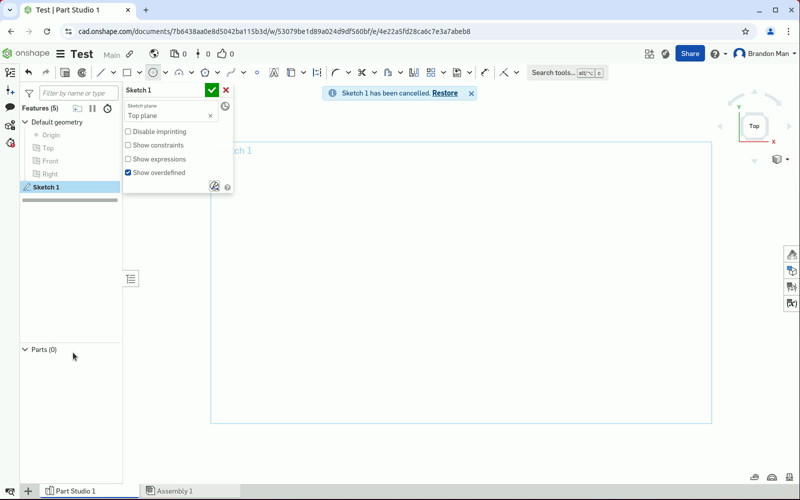
mouse_move(461, 282)
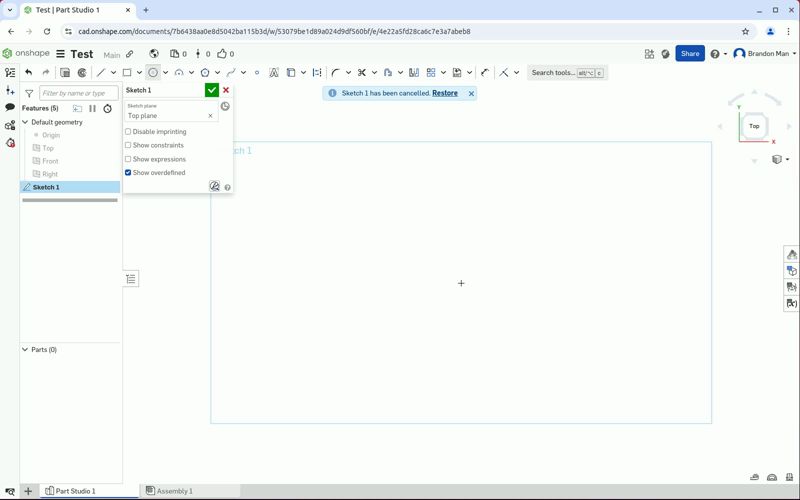
click(461, 282)
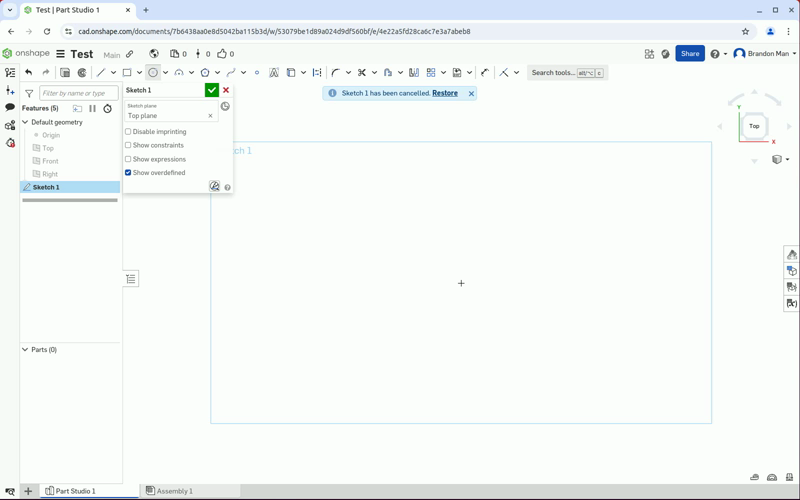
key_up(shift)
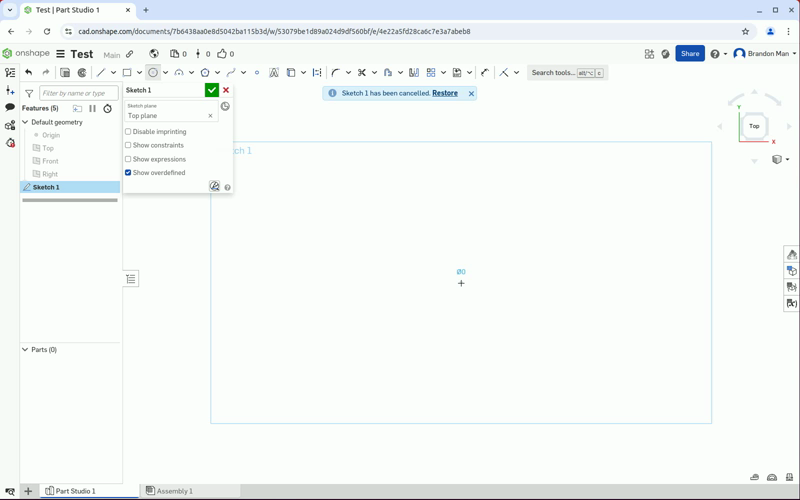
mouse_move(489, 282)
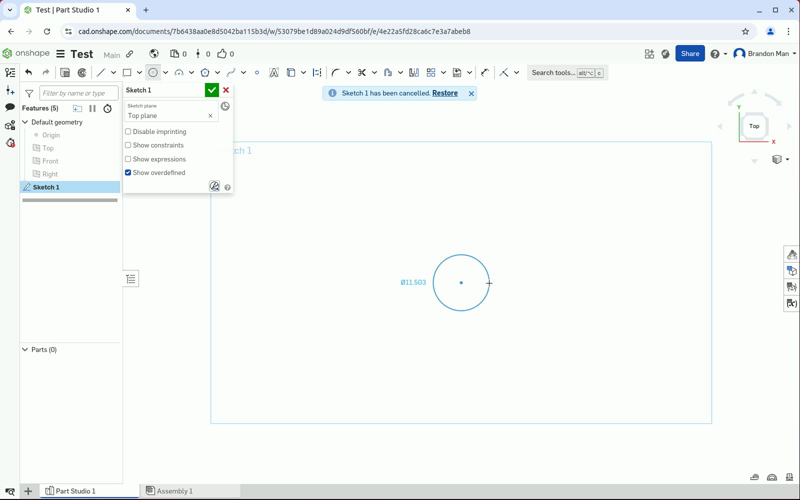
click(489, 282)
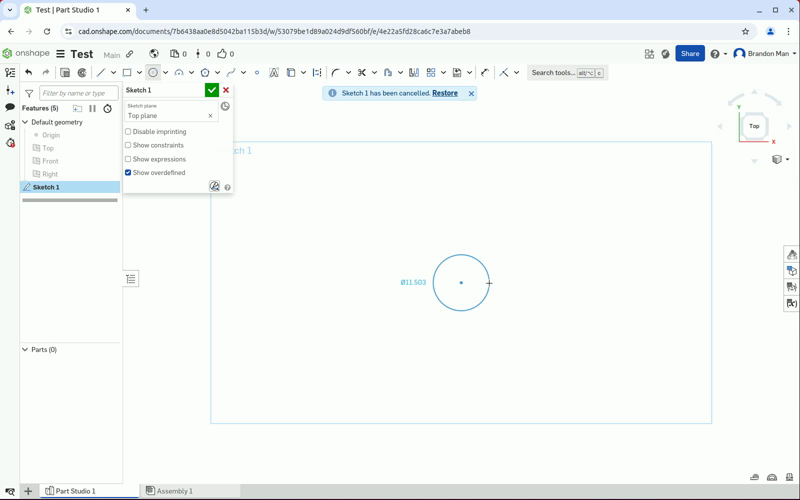
key(esc)
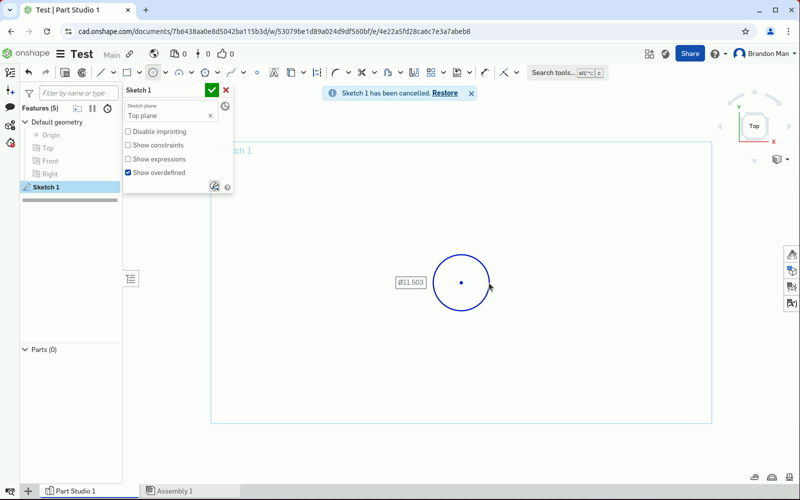
mouse_move(470, 299)
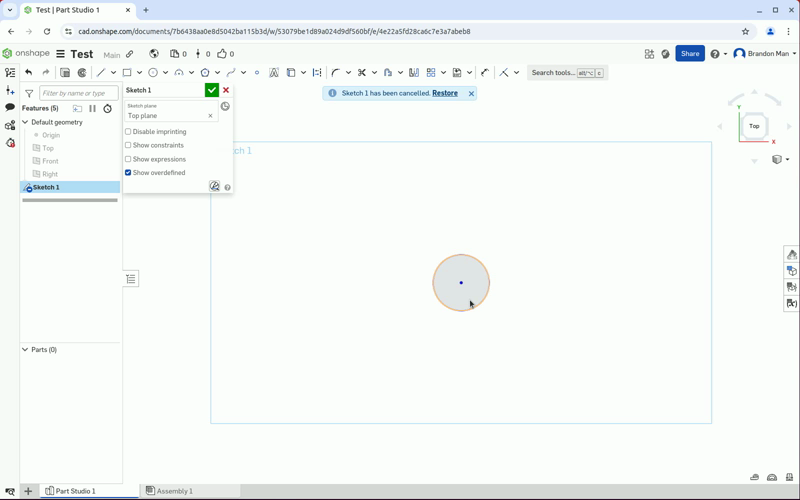
click(470, 299)
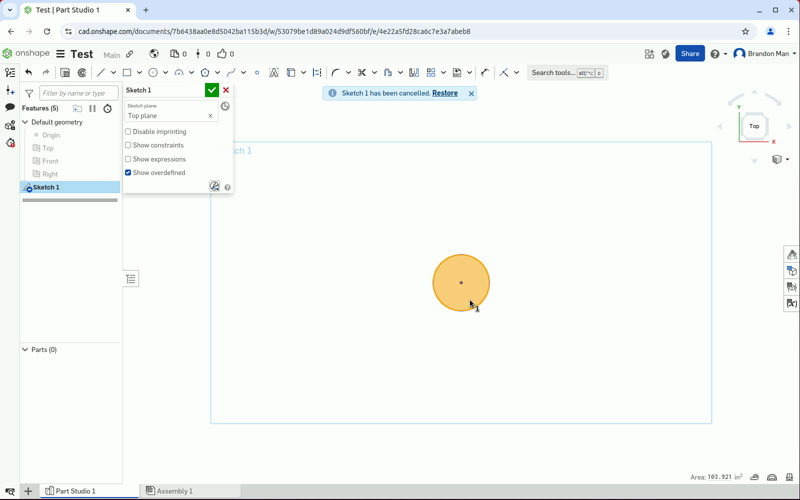
mouse_move(73, 352)
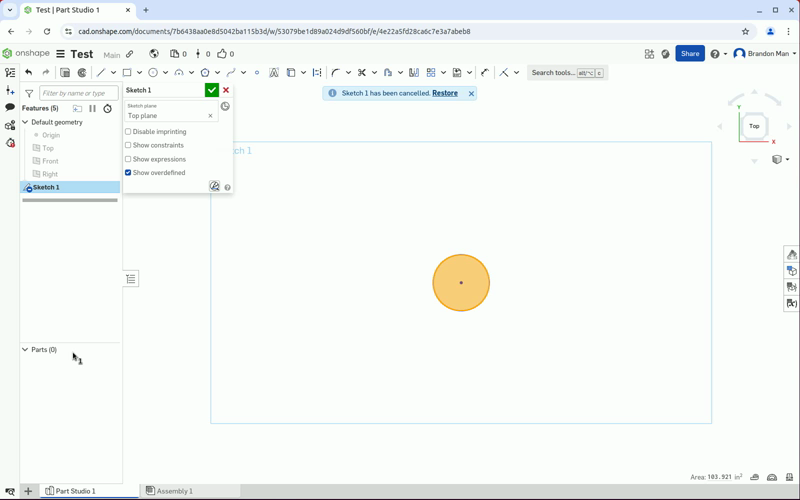
key(shift+y)
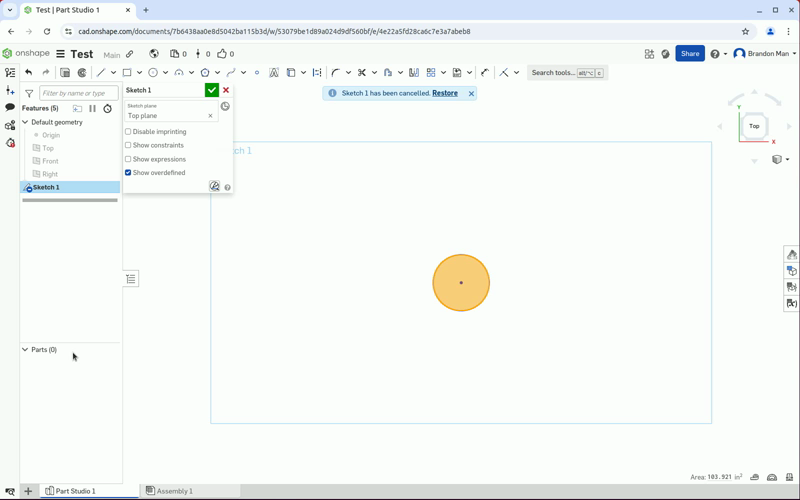
key(shift+e)
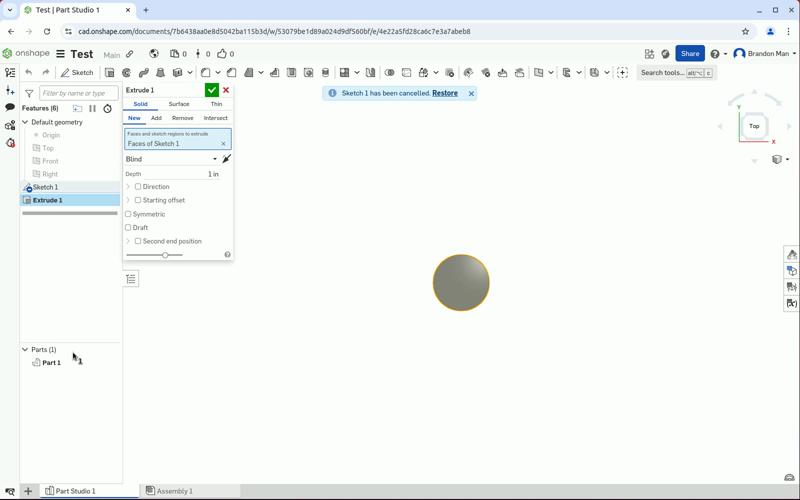
mouse_move(143, 106)
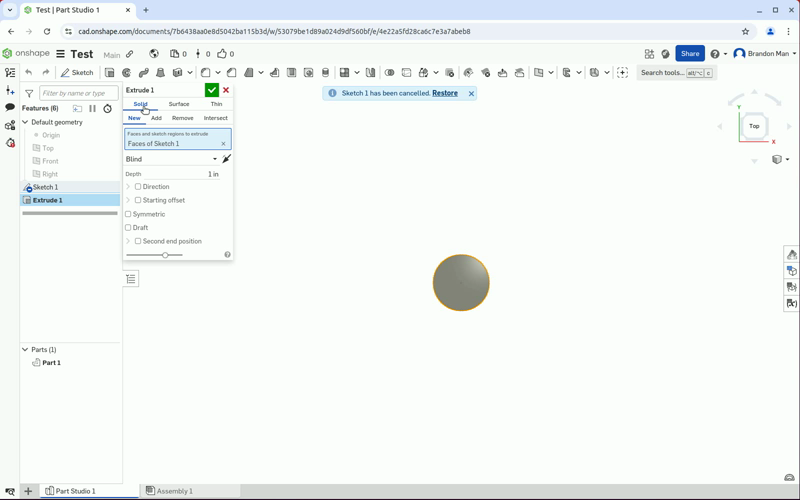
click(143, 106)
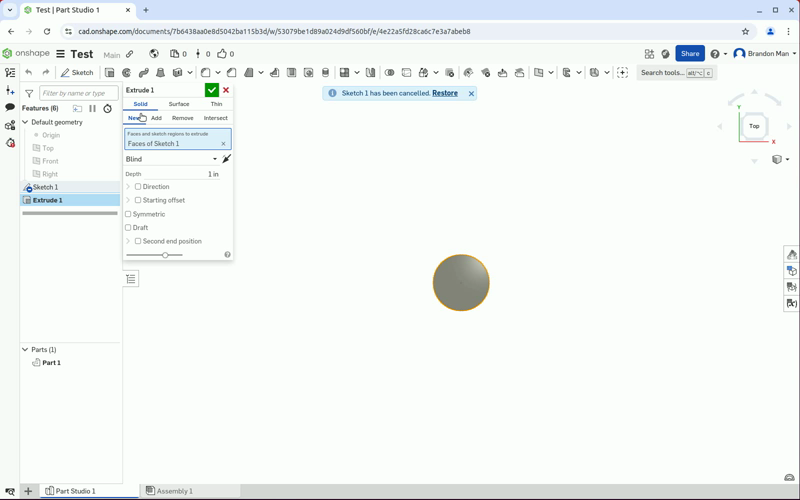
mouse_move(137, 120)
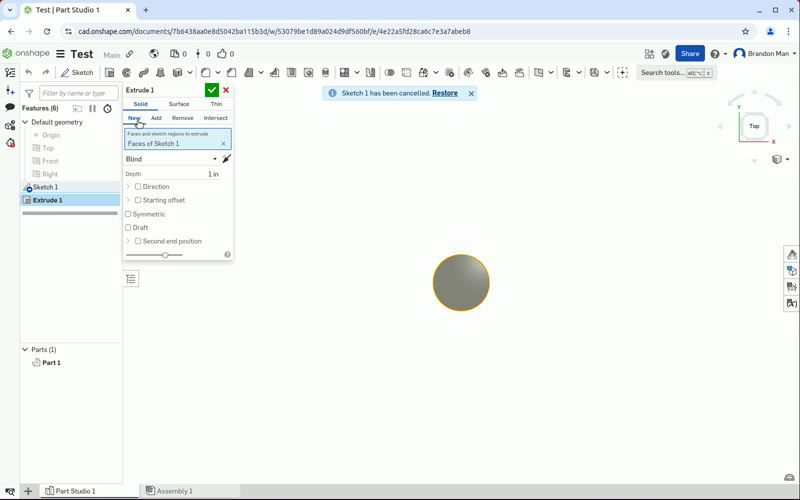
click(137, 120)
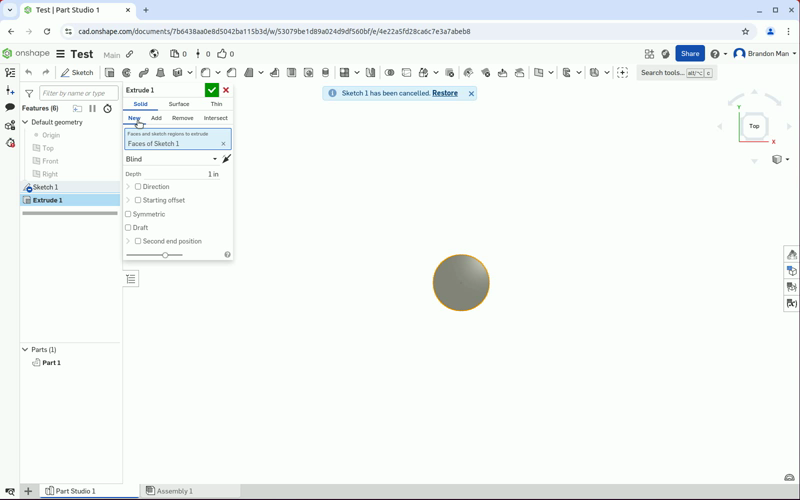
key(tab, 4)
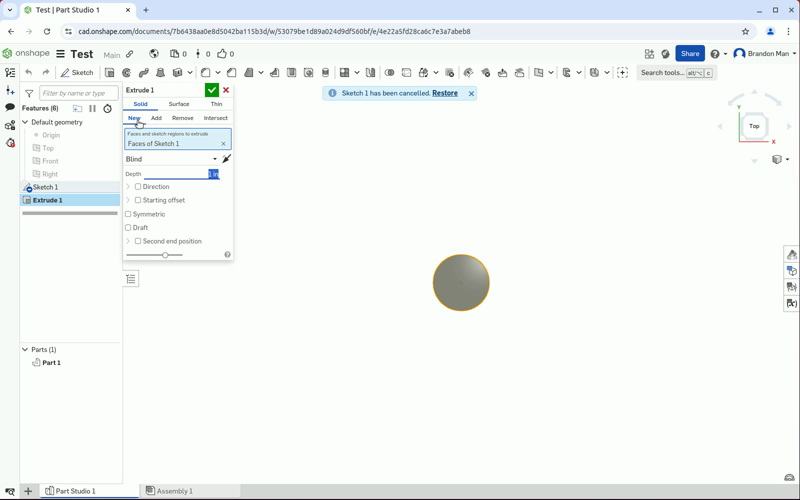
text(3.851)
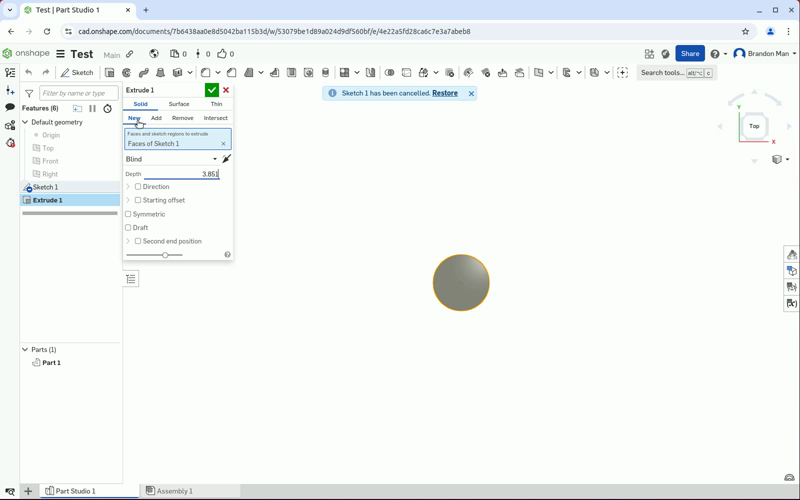
key(enter)
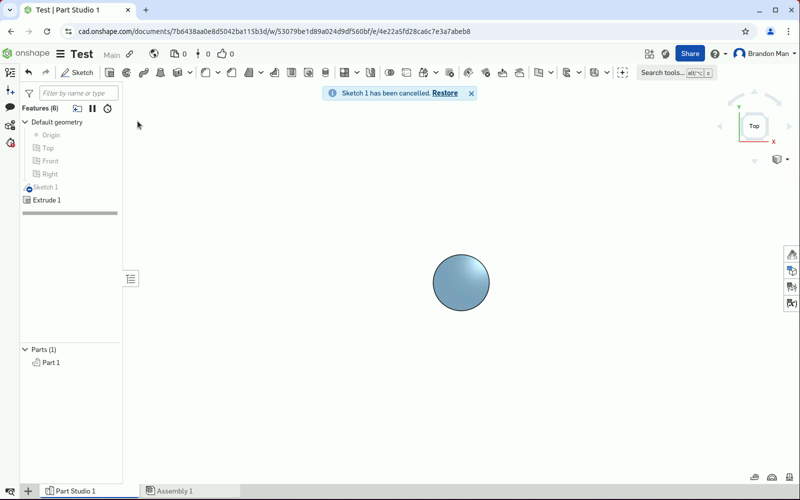
key(shift+h)
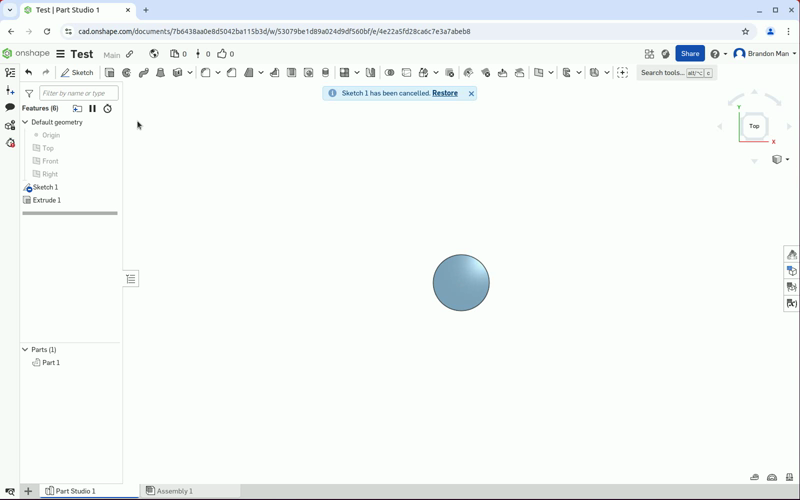
key(shift+h)
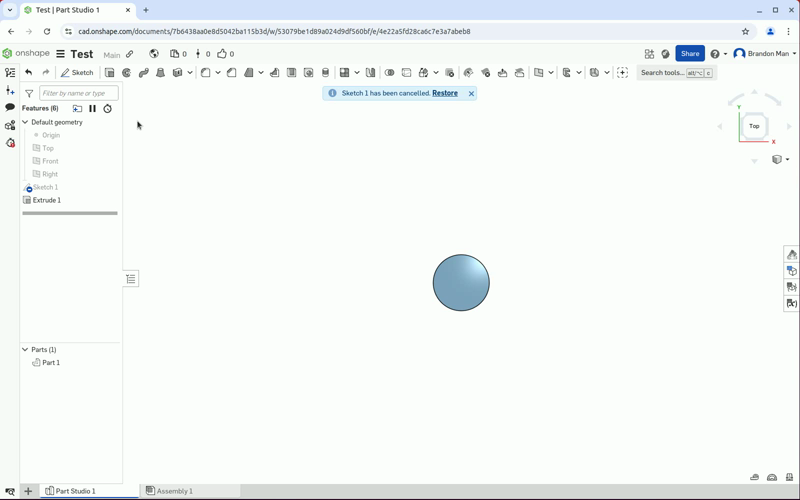
mouse_move(73, 189)
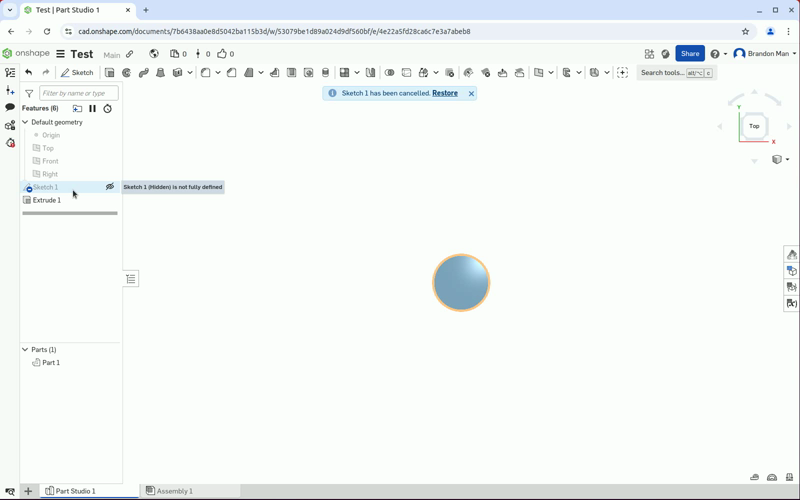
click(73, 189)
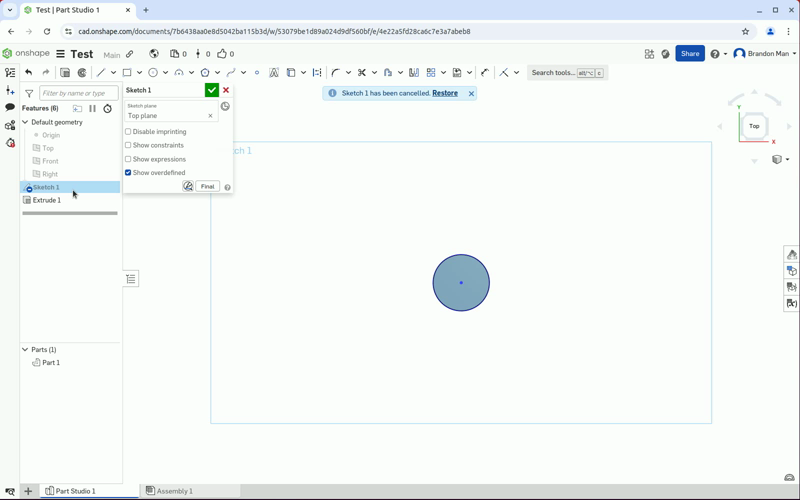
mouse_move(229, 92)
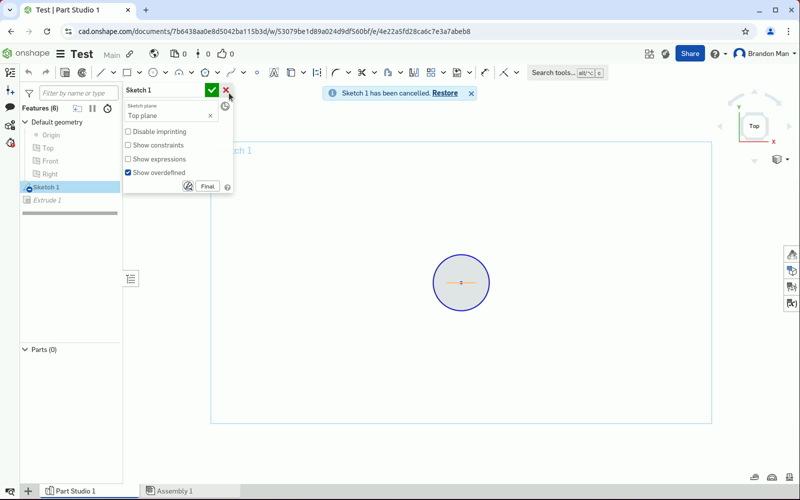
click(229, 92)
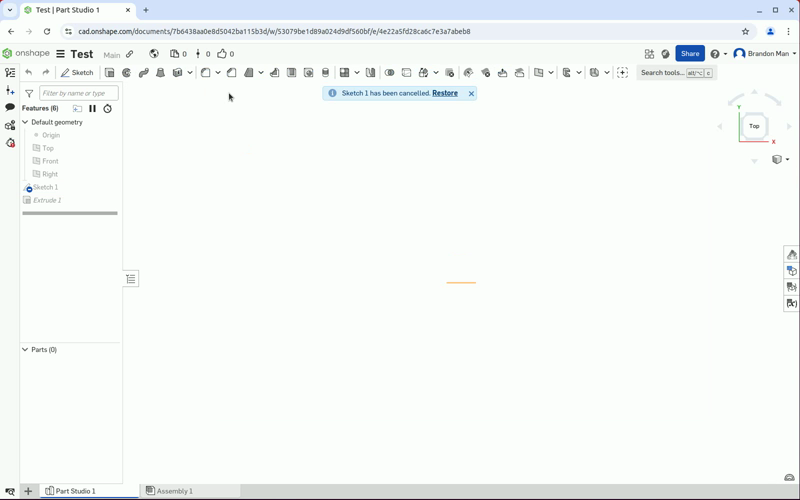
mouse_move(541, 75)
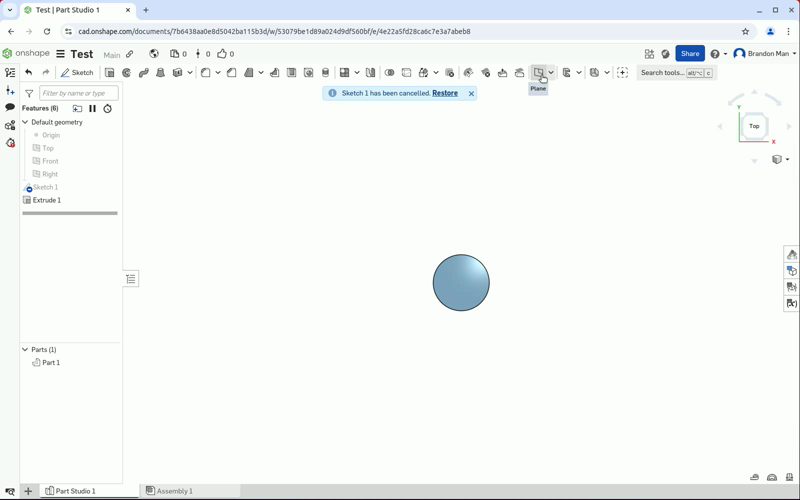
click(541, 75)
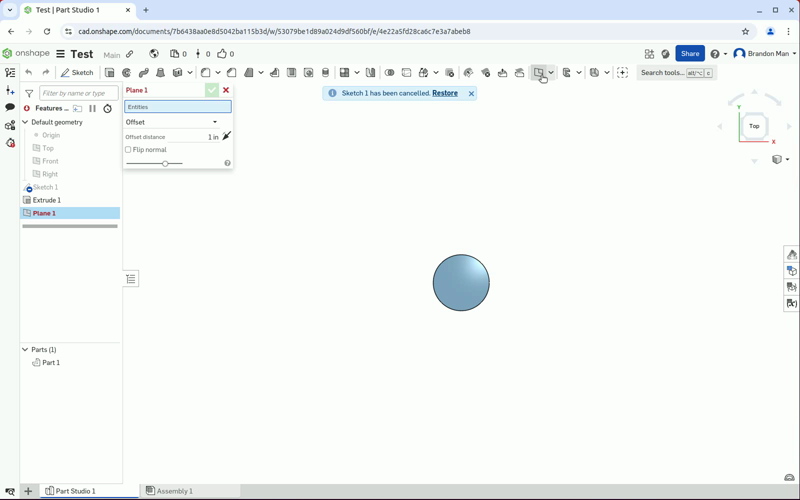
mouse_move(73, 150)
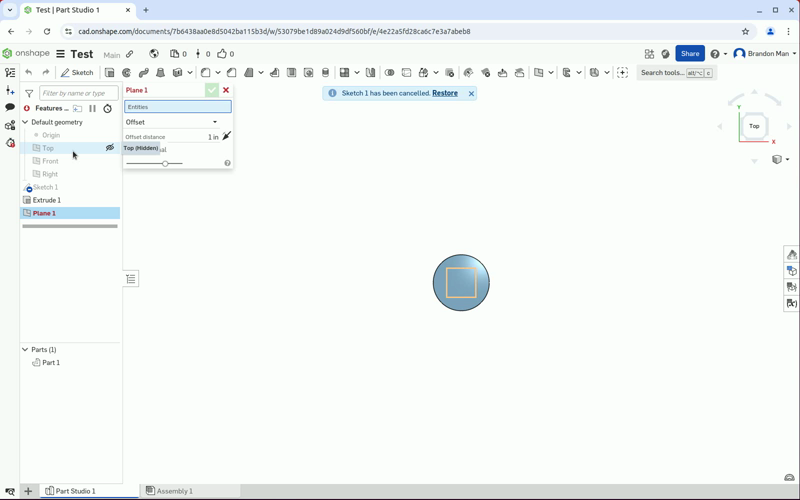
click(73, 150)
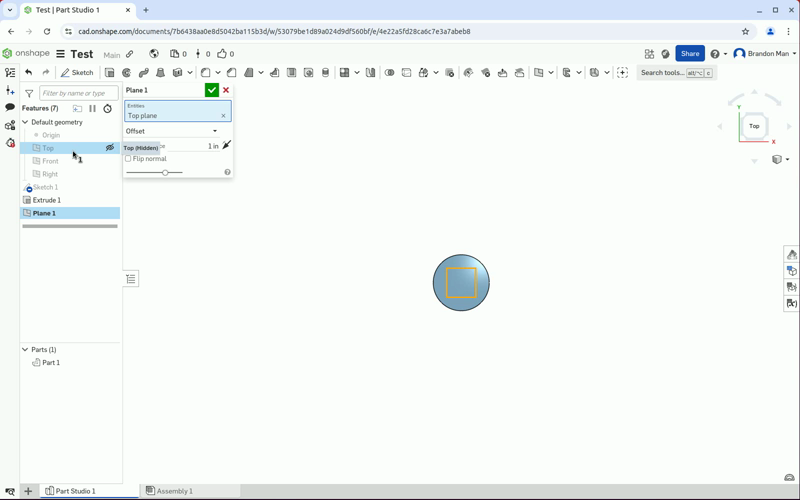
key(tab, 2)
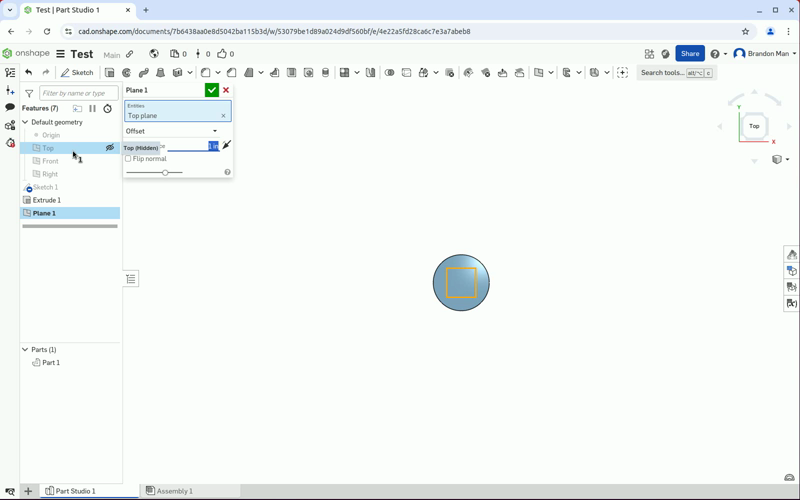
text(3.851)
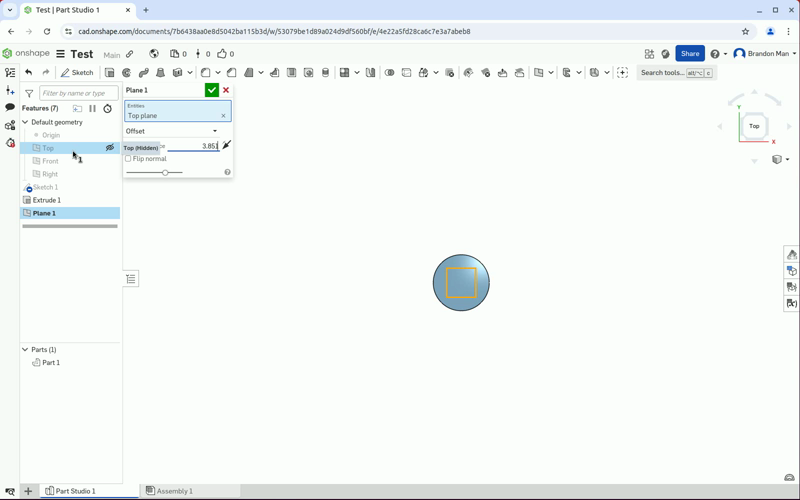
key(enter, 2)
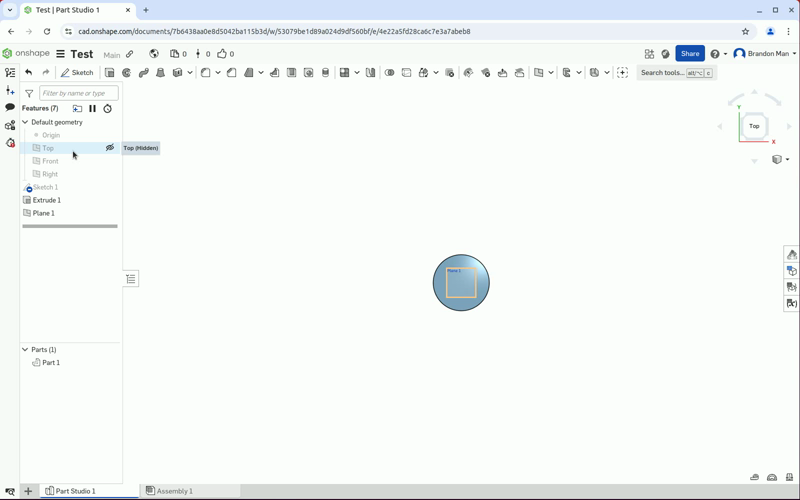
key(shift+s)
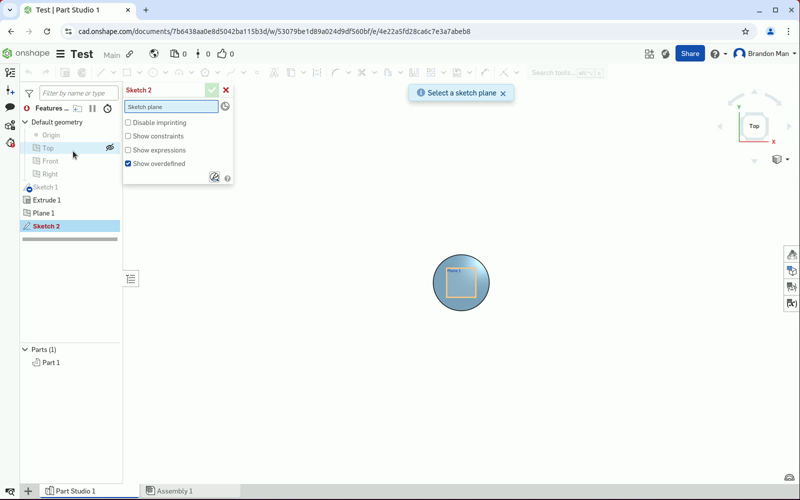
mouse_move(73, 215)
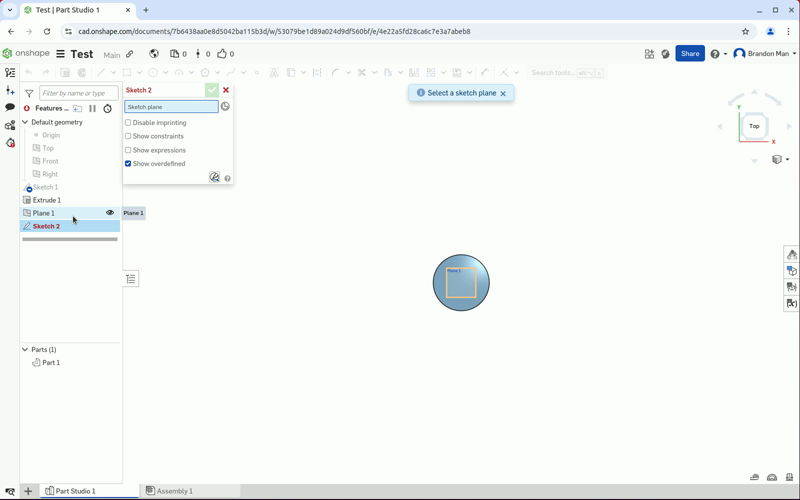
click(73, 215)
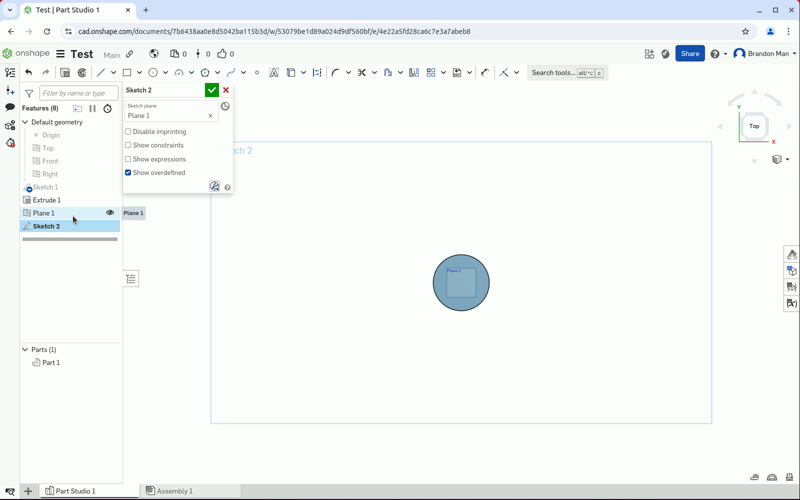
mouse_move(73, 352)
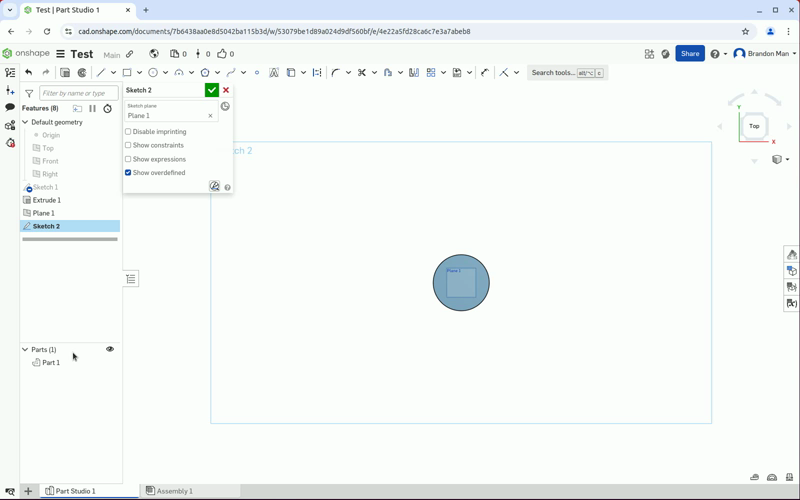
key(y)
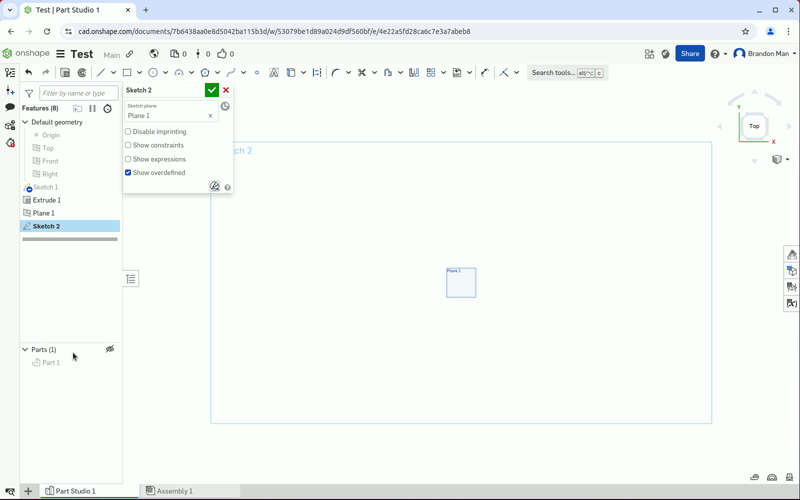
key(c)
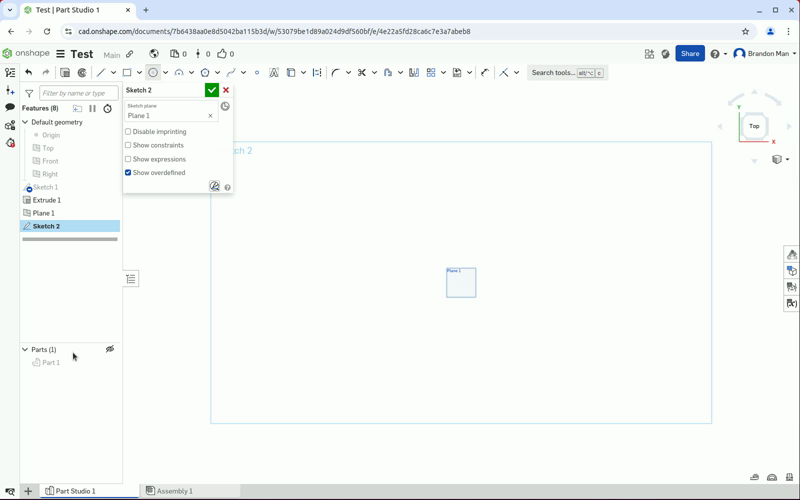
key_down(shift)
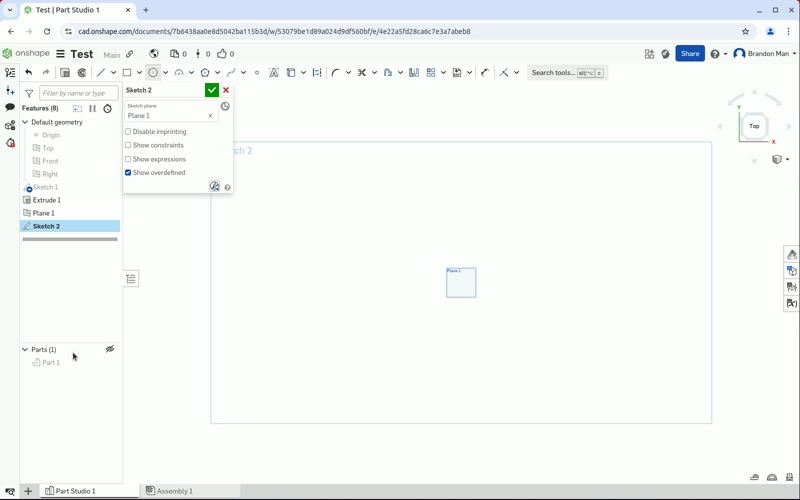
mouse_move(461, 282)
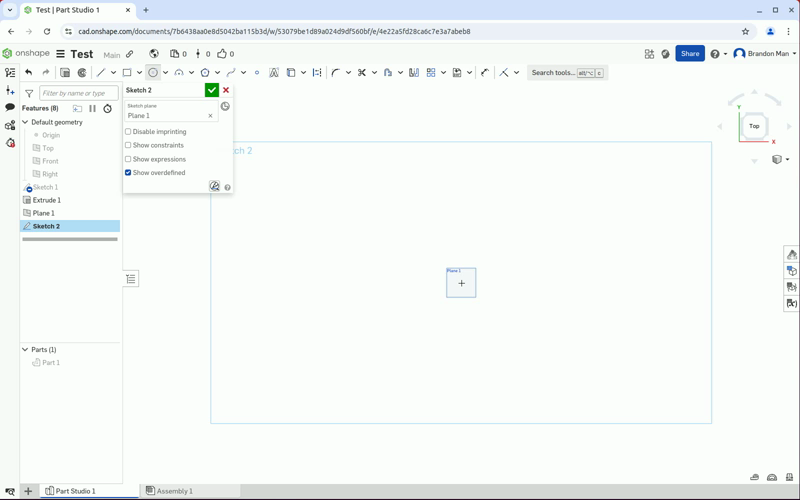
click(461, 282)
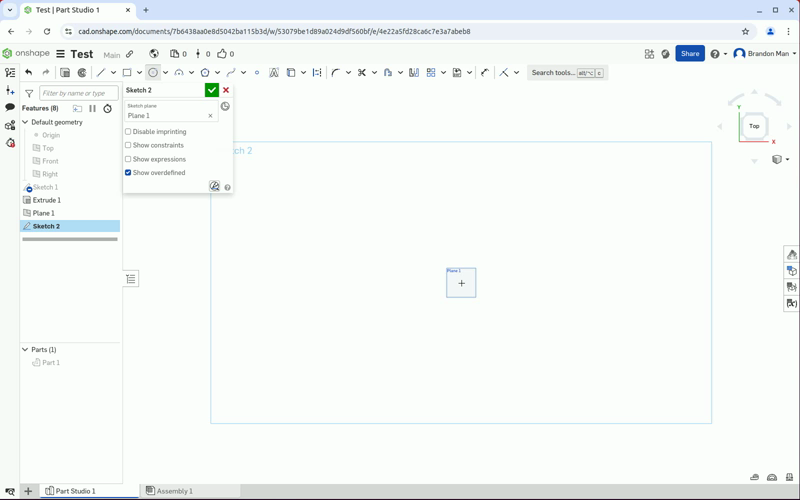
key_up(shift)
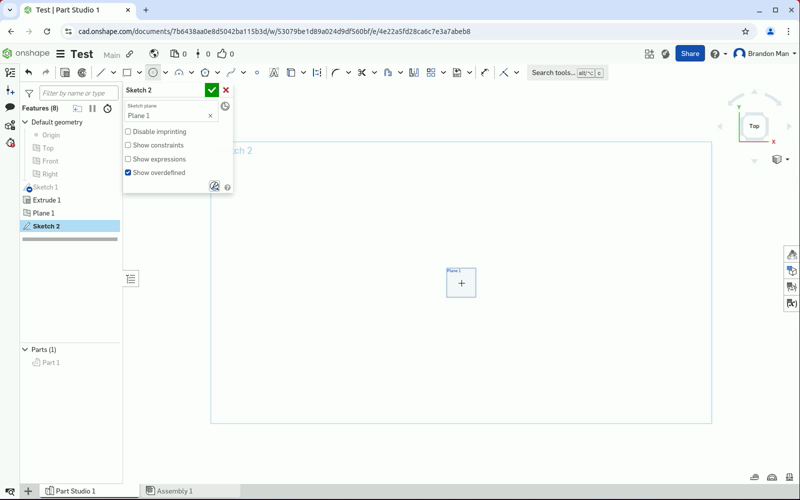
mouse_move(478, 282)
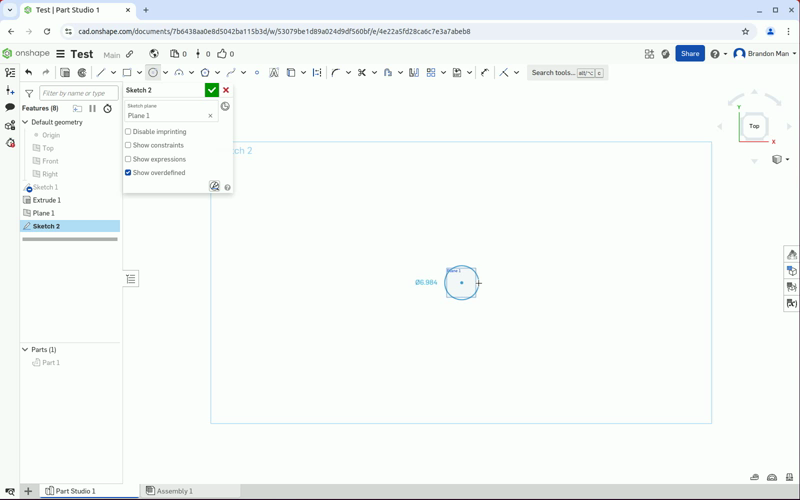
click(478, 282)
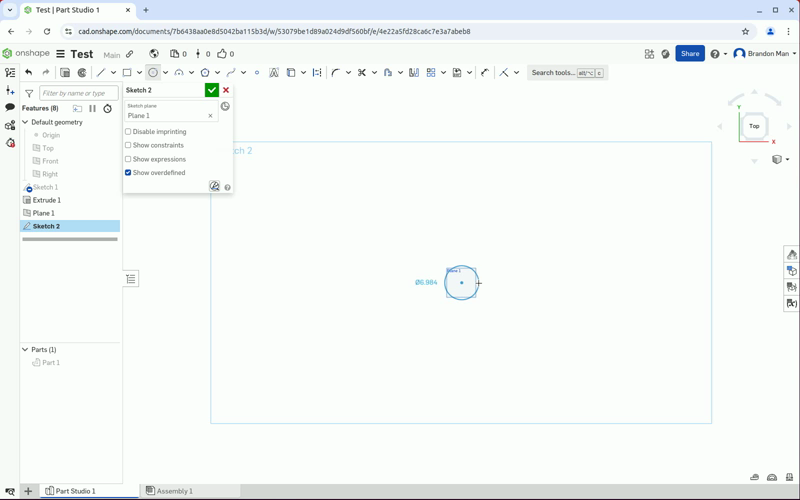
key(esc)
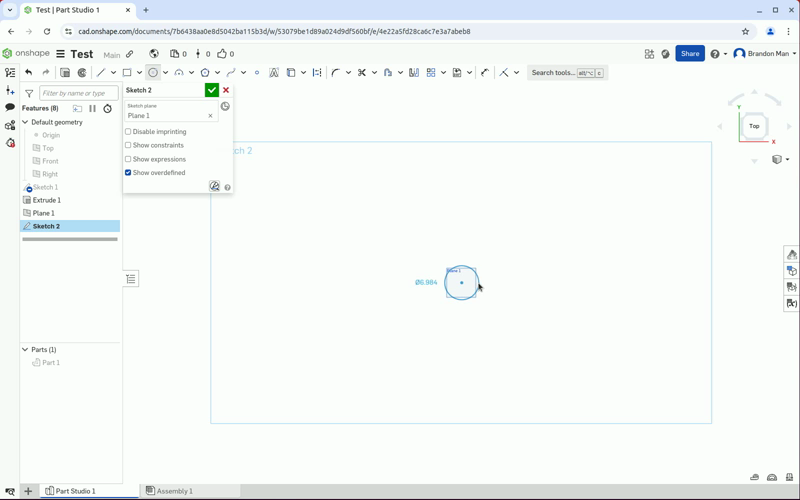
key(c)
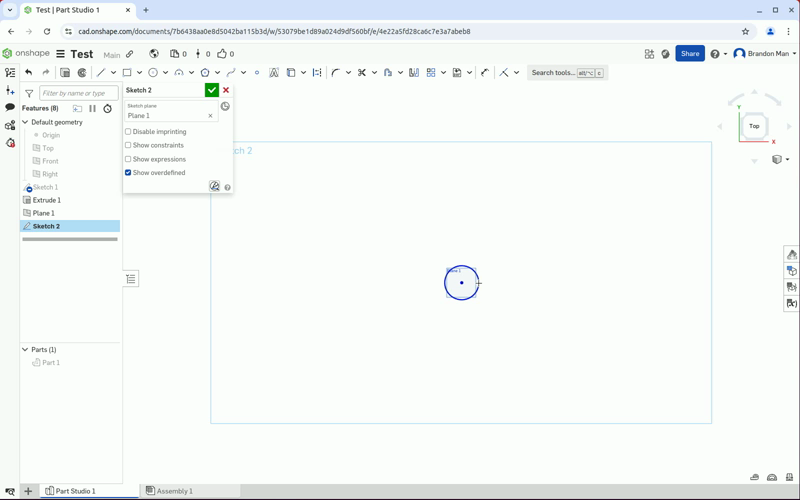
key_down(shift)
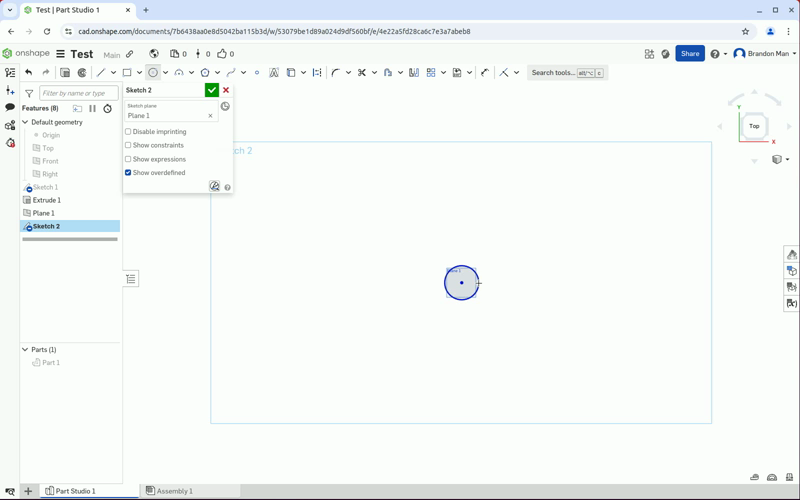
mouse_move(461, 282)
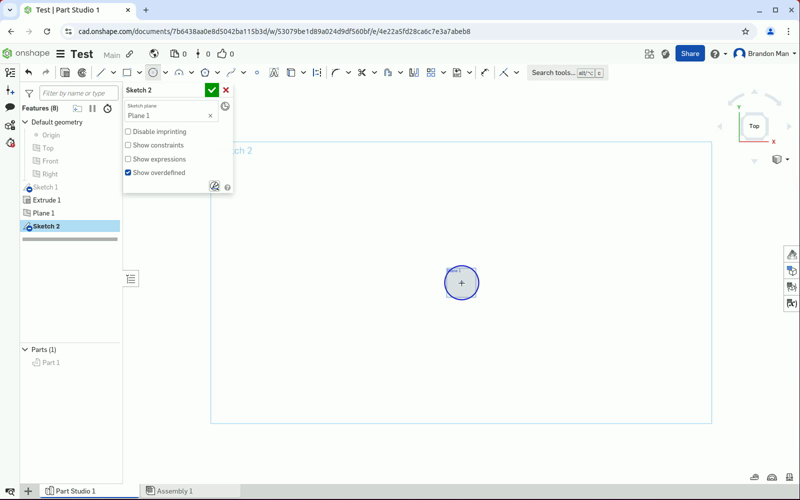
click(461, 282)
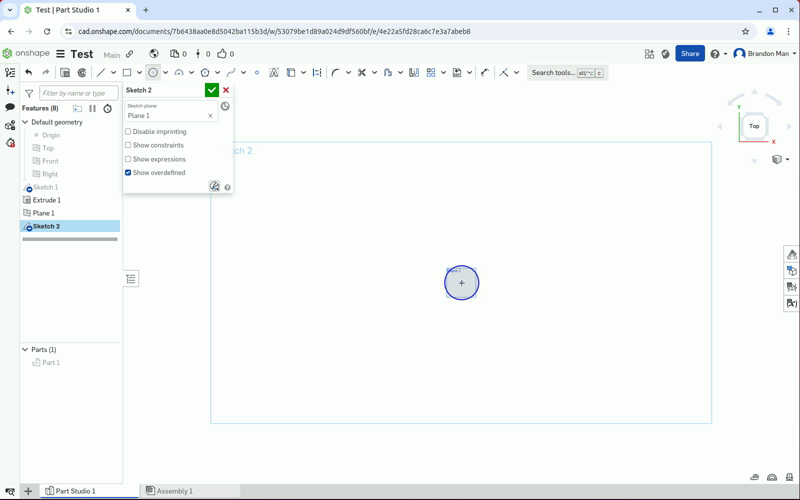
key_up(shift)
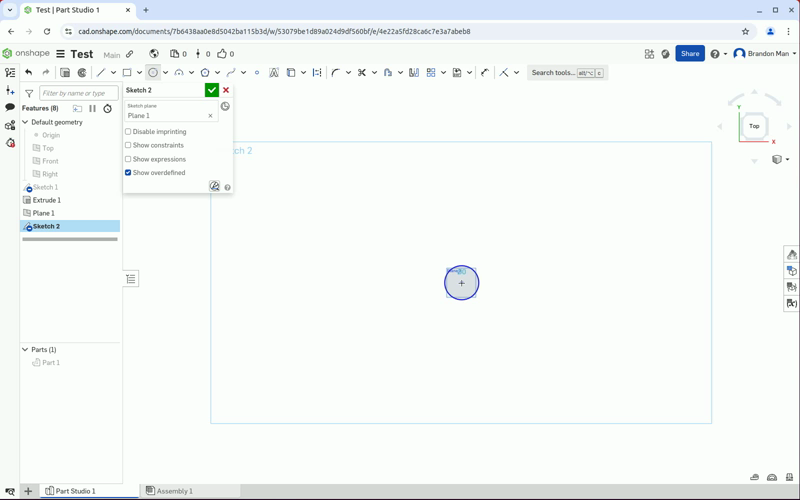
mouse_move(470, 282)
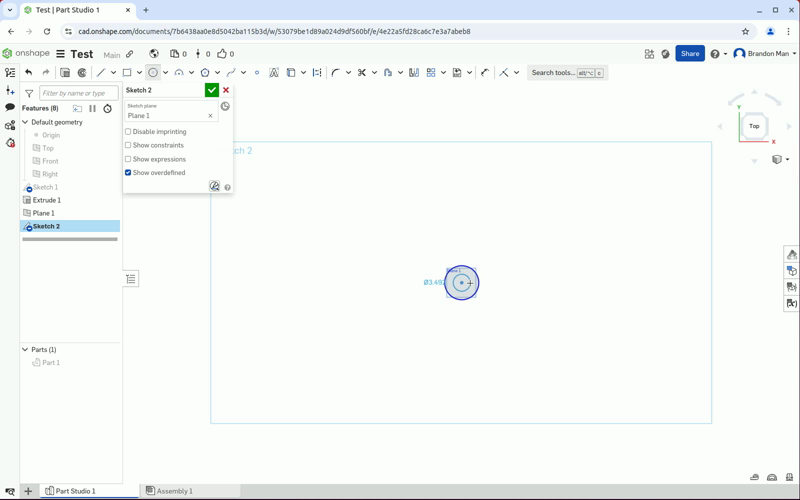
click(470, 282)
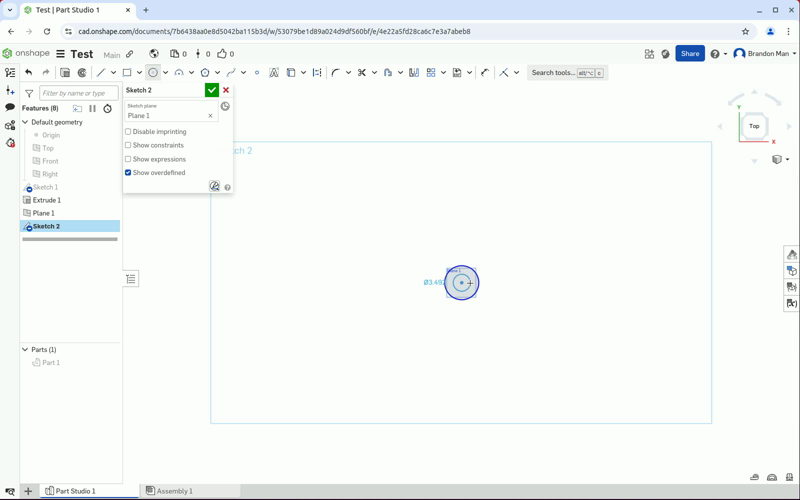
key(esc)
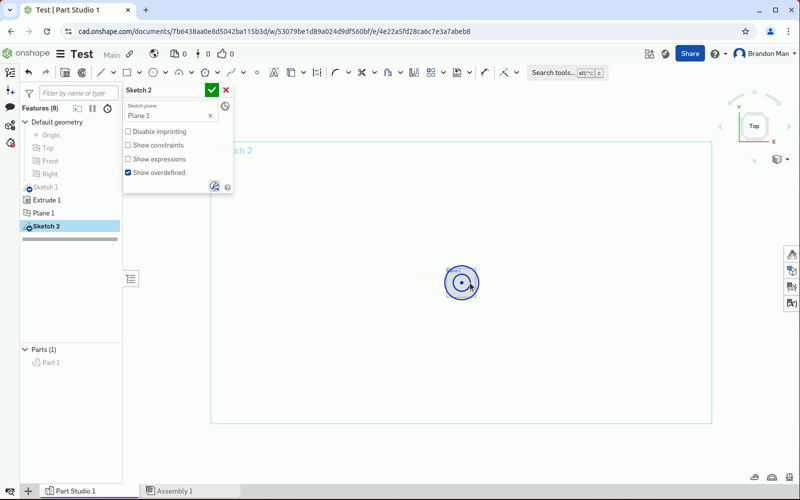
mouse_move(472, 288)
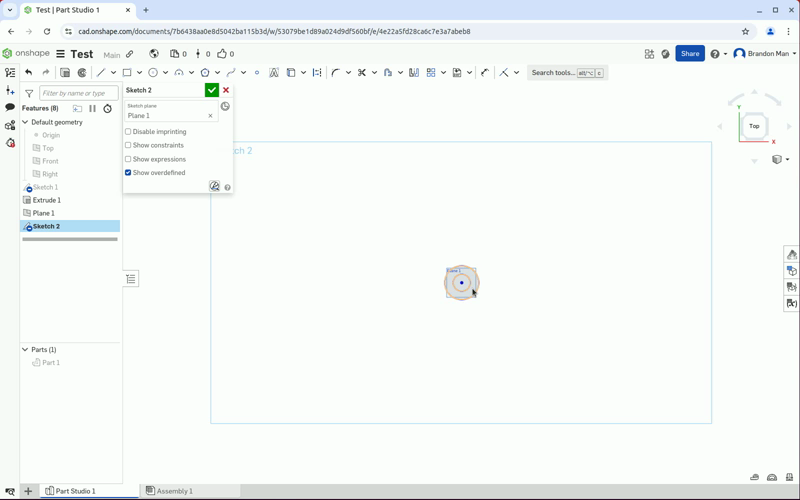
scroll(6)
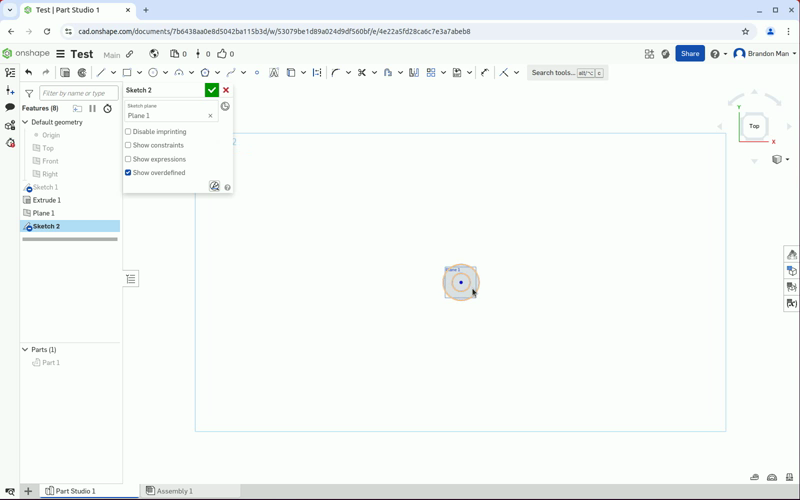
scroll(6)
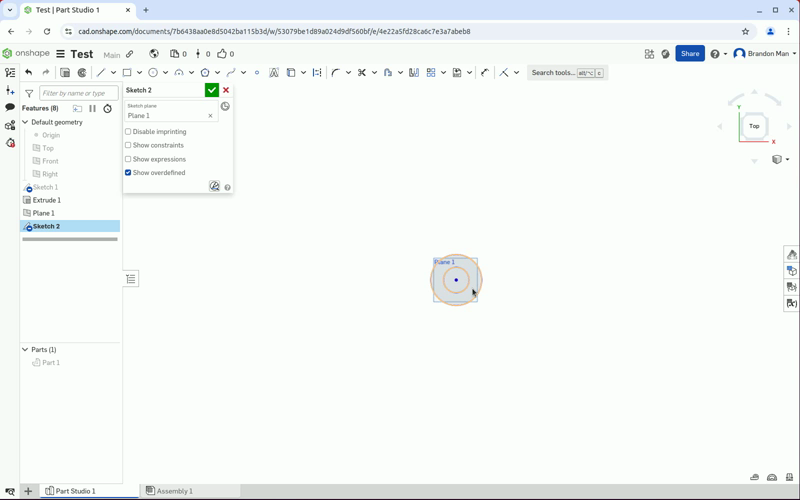
scroll(6)
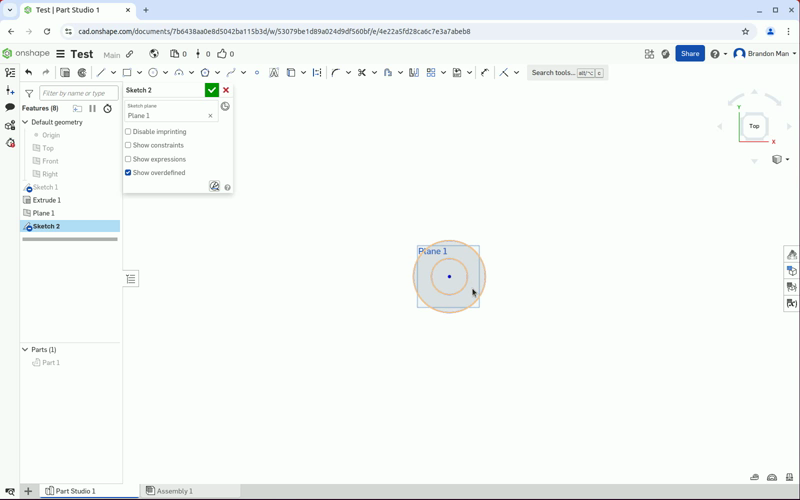
scroll(6)
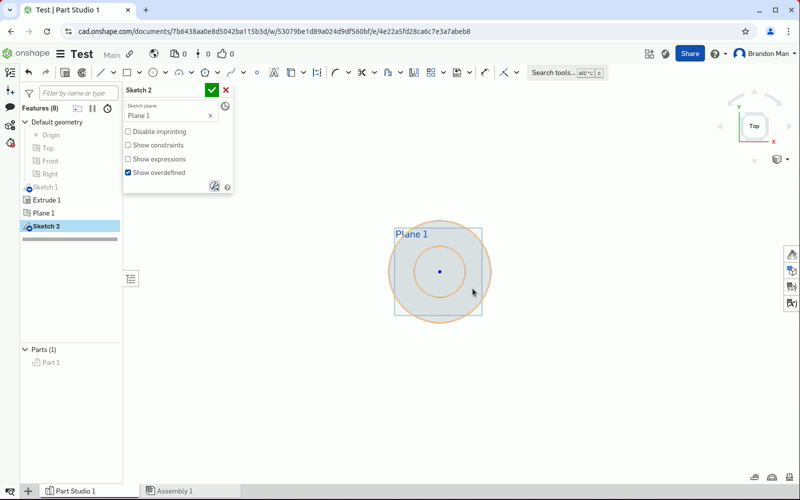
scroll(6)
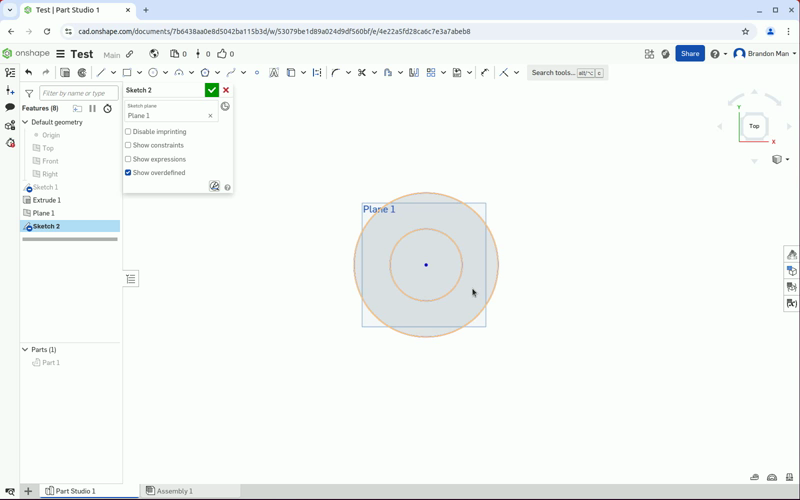
scroll(6)
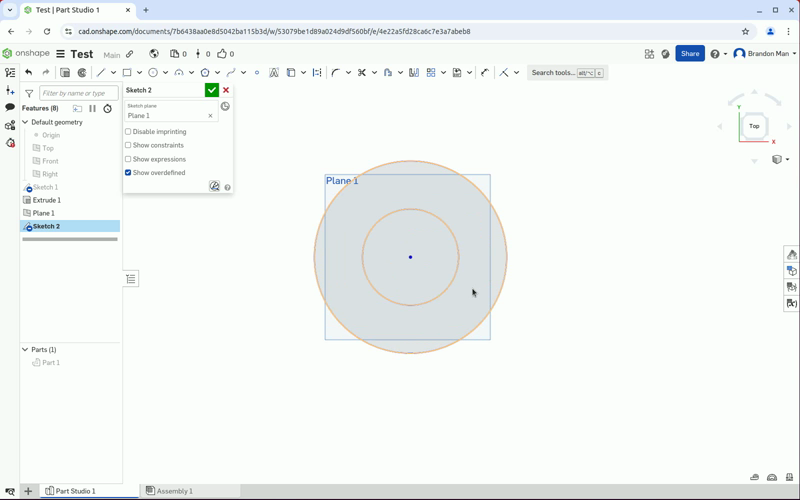
scroll(6)
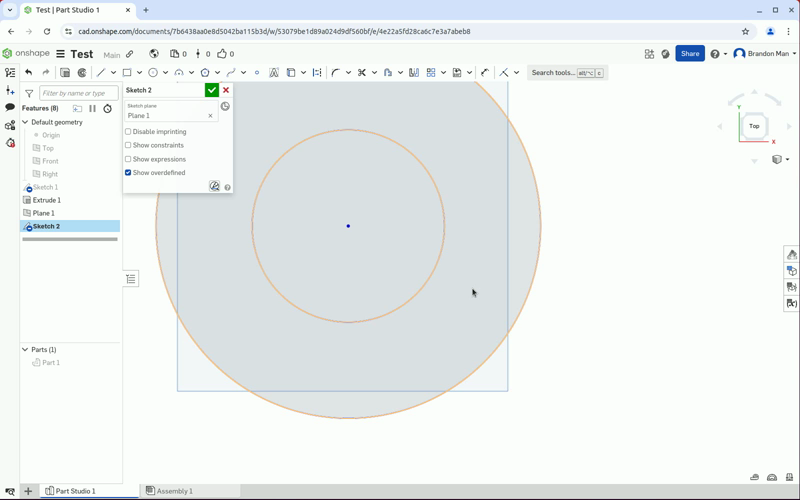
click(472, 288)
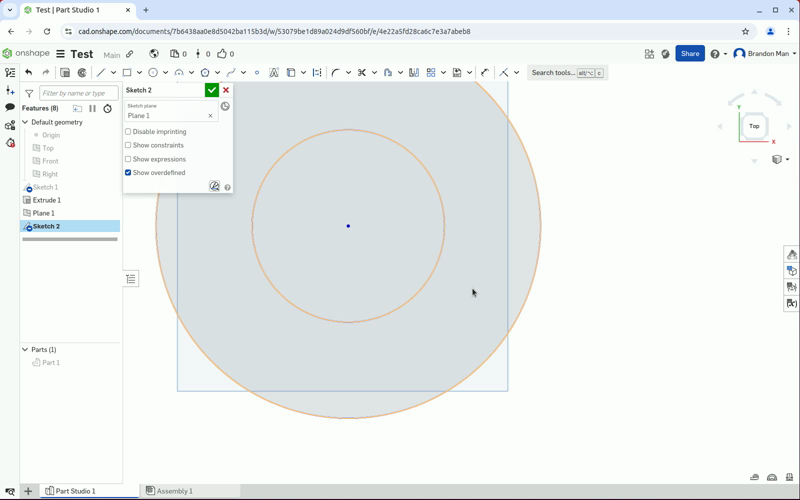
scroll(-6)
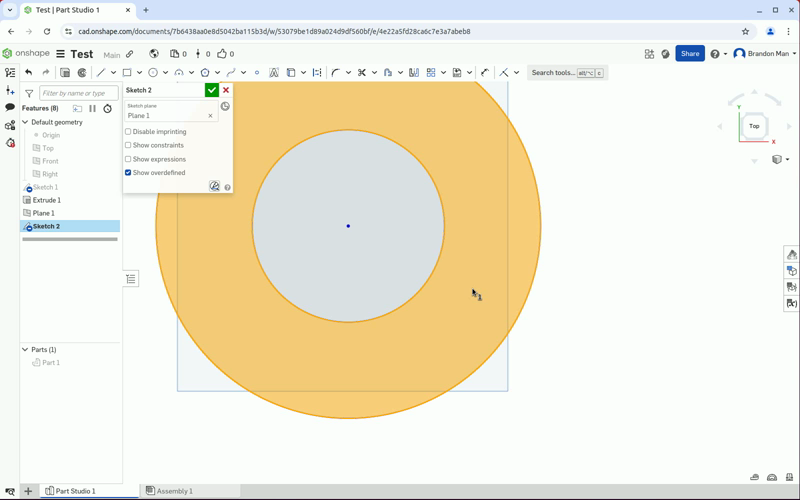
scroll(-6)
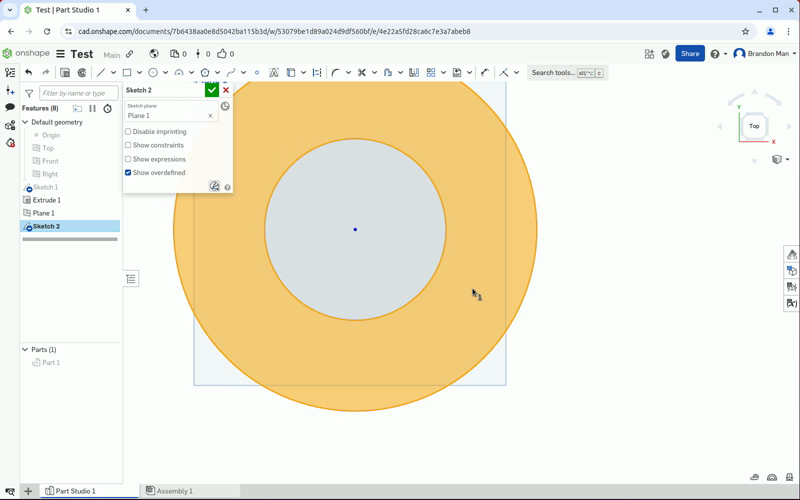
scroll(-6)
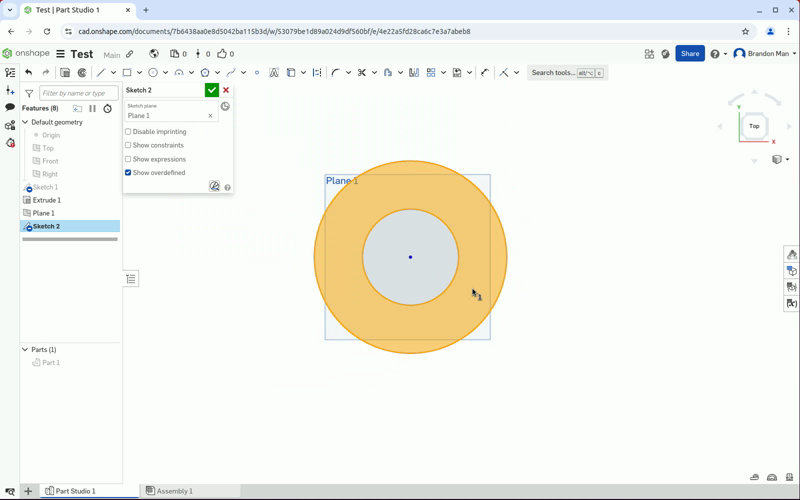
scroll(-6)
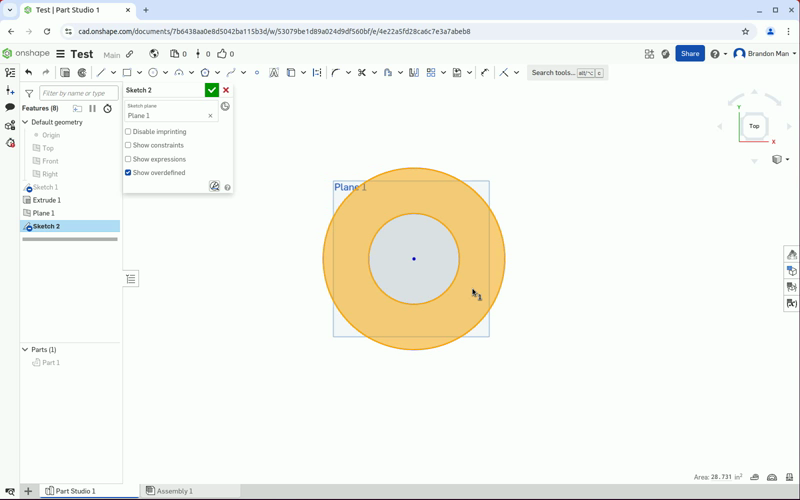
scroll(-6)
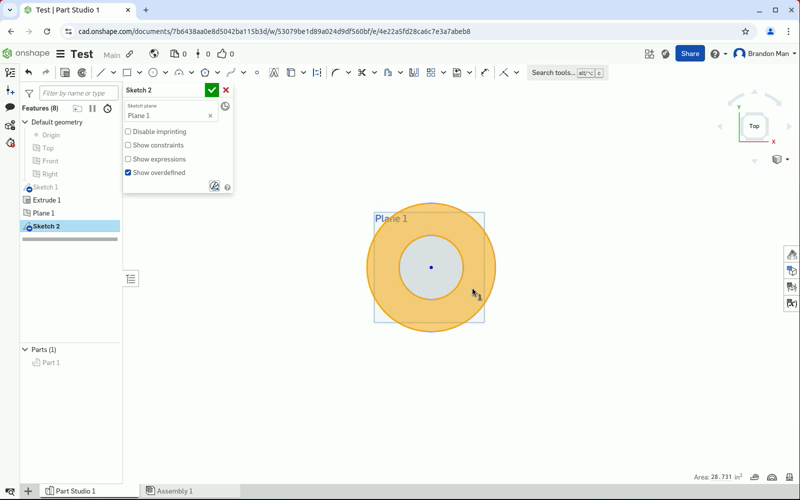
scroll(-6)
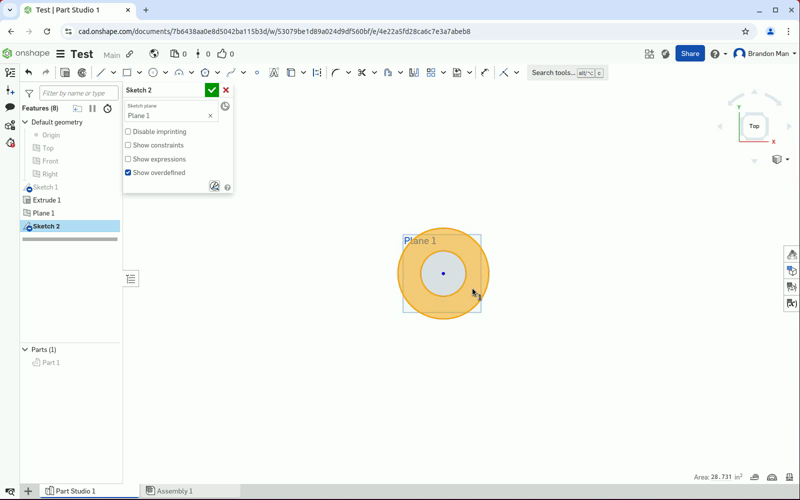
scroll(-6)
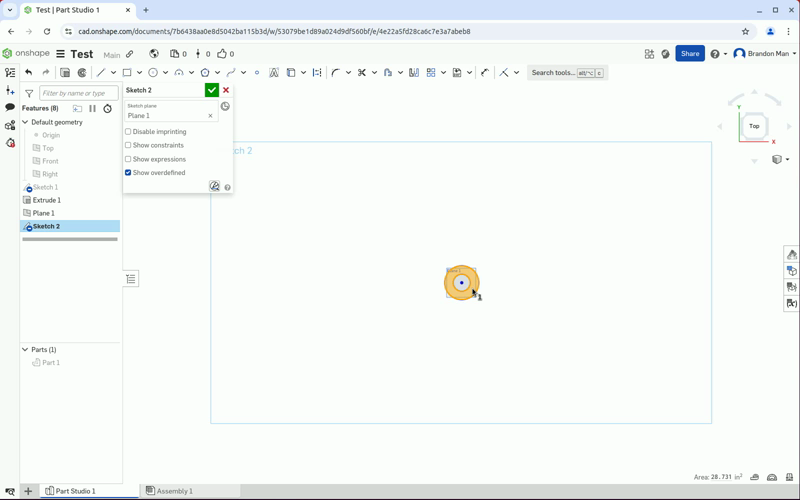
mouse_move(73, 352)
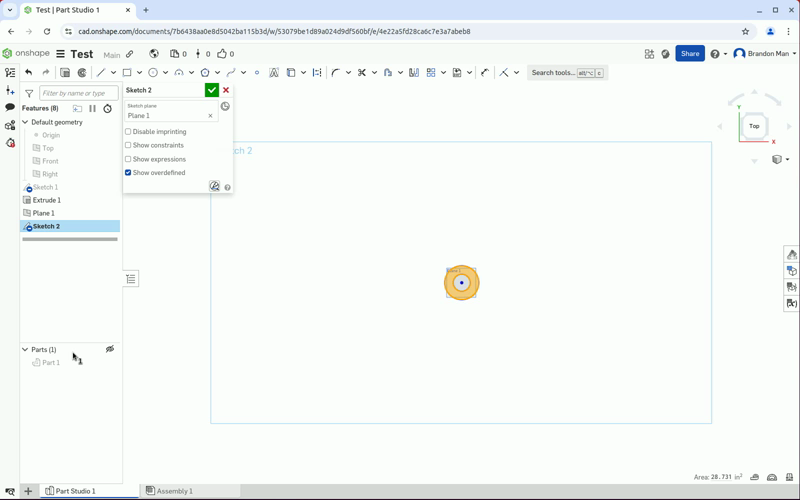
key(shift+y)
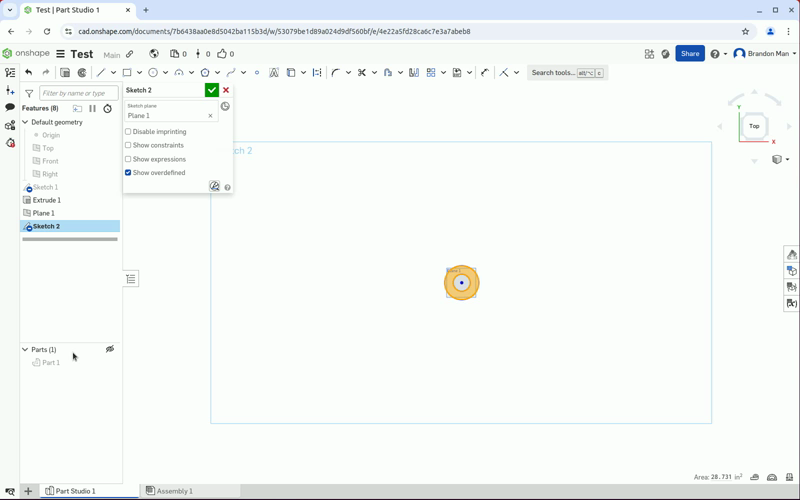
key(shift+e)
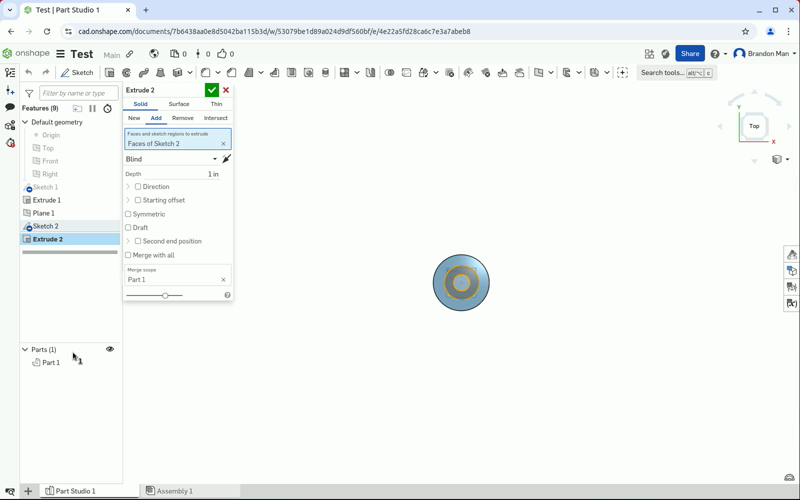
mouse_move(143, 106)
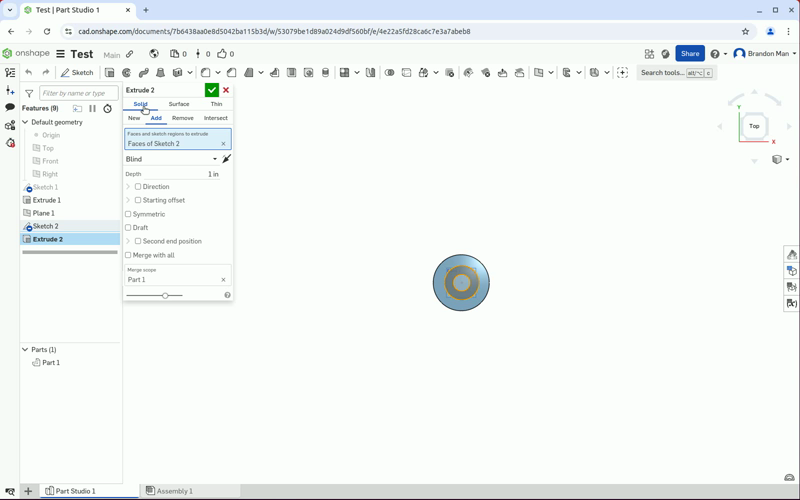
click(143, 106)
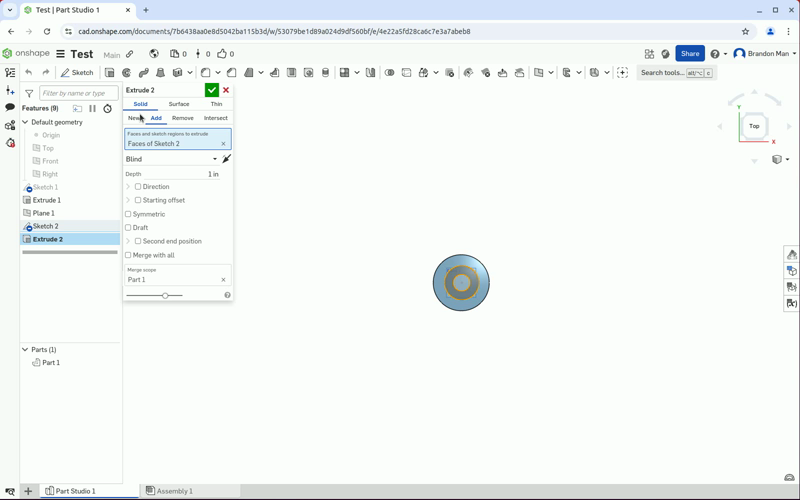
mouse_move(137, 120)
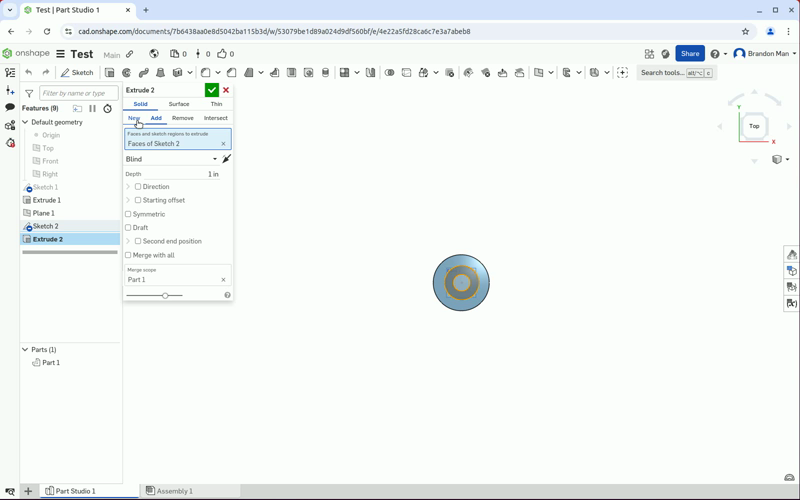
click(137, 120)
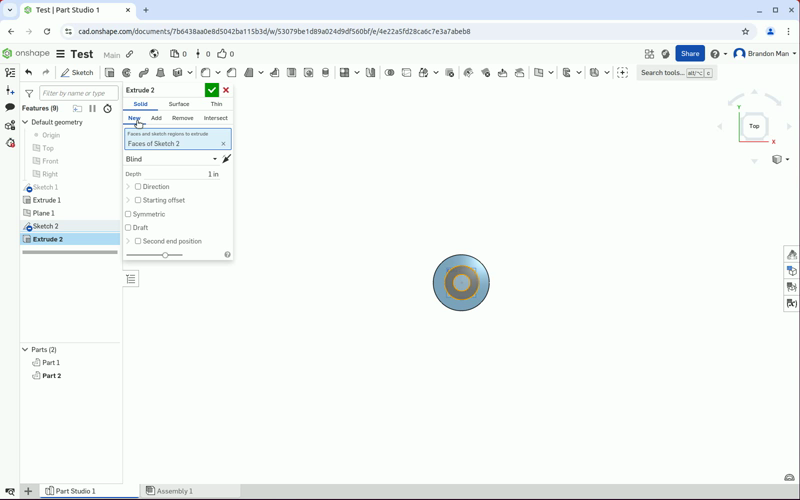
key(tab, 4)
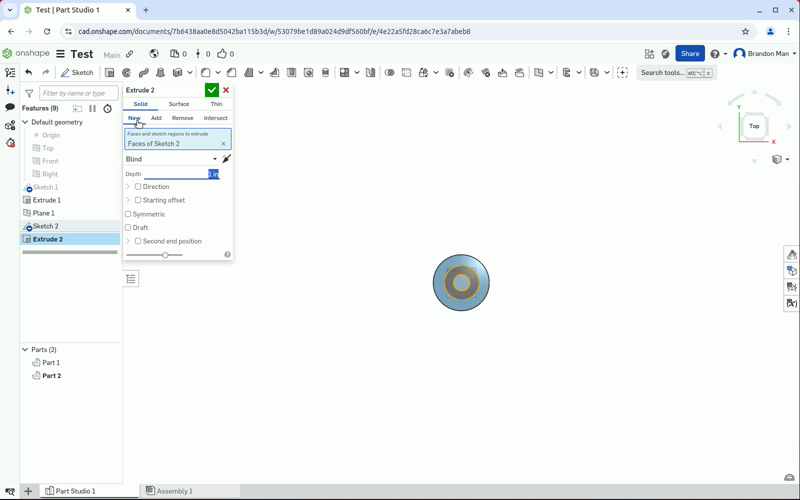
text(19.257)
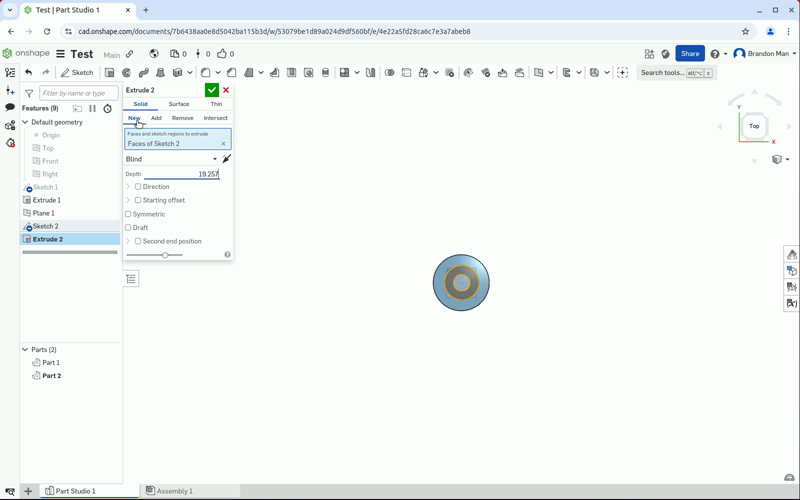
key(enter)
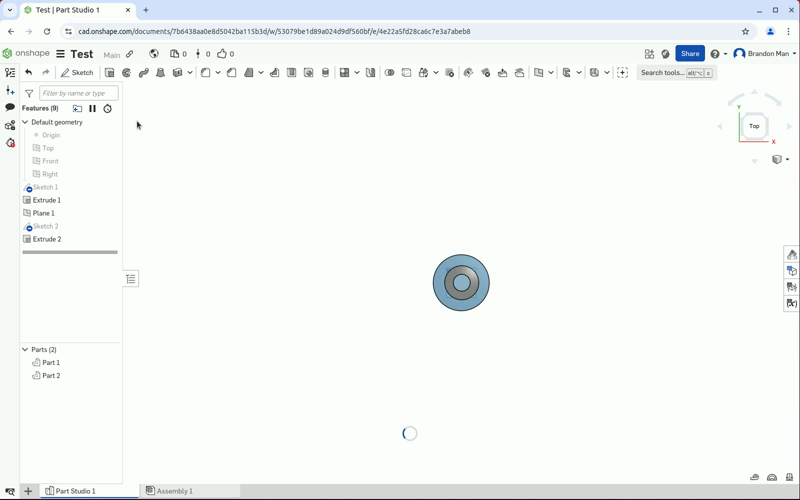
key(shift+h)
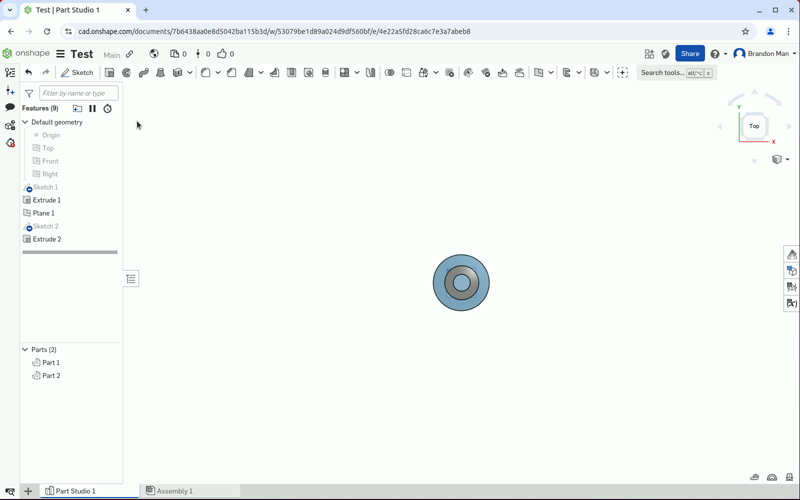
key(shift+h)
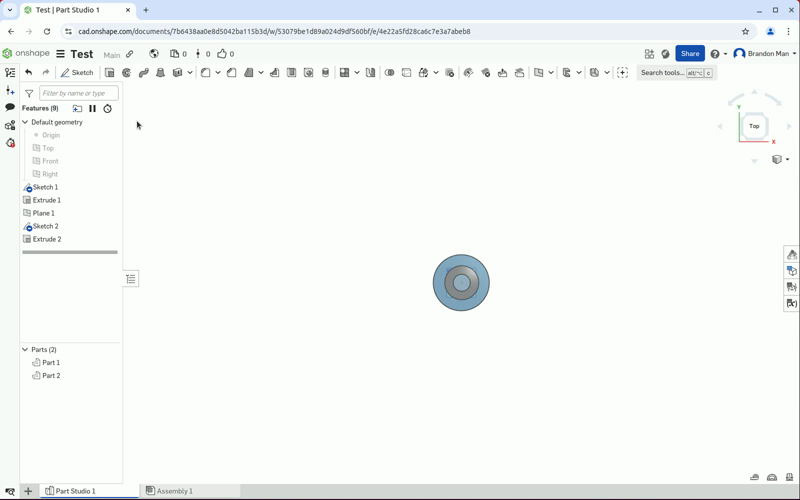
key(shift+7)
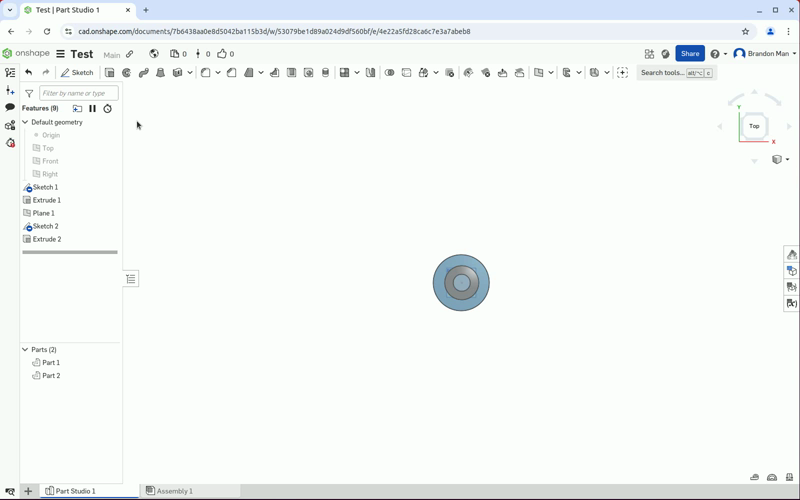
key(up, 3)
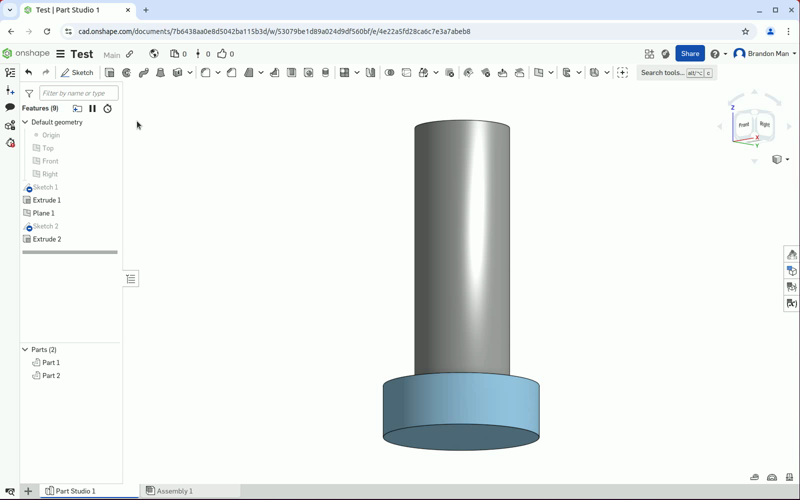
key(left, 3)
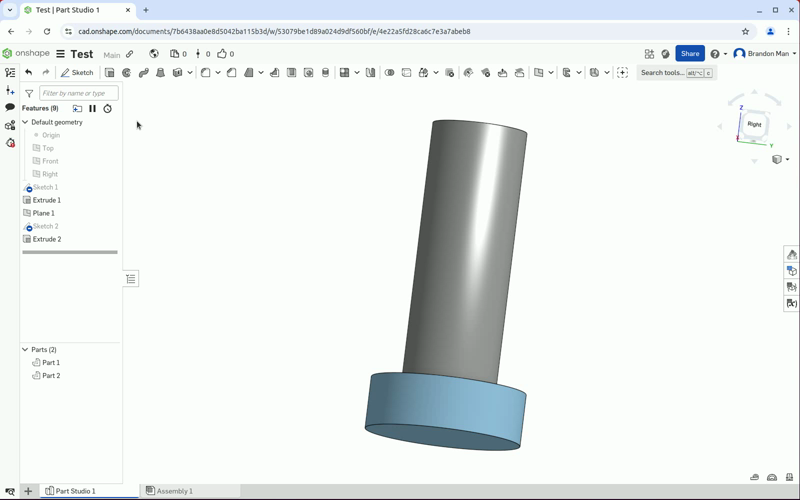
key(right, 3)
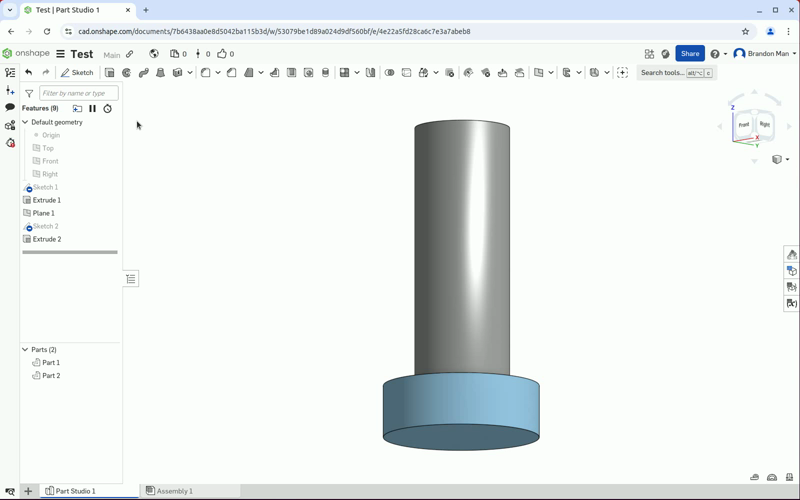
key(down, 3)
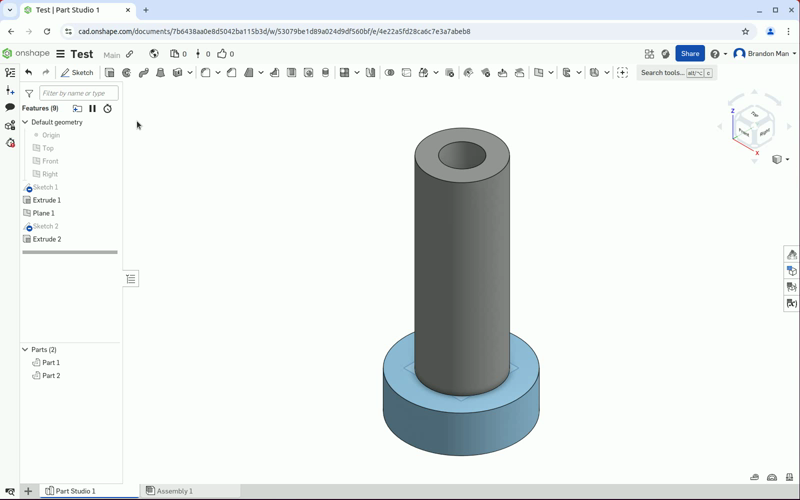
mouse_move(73, 189)
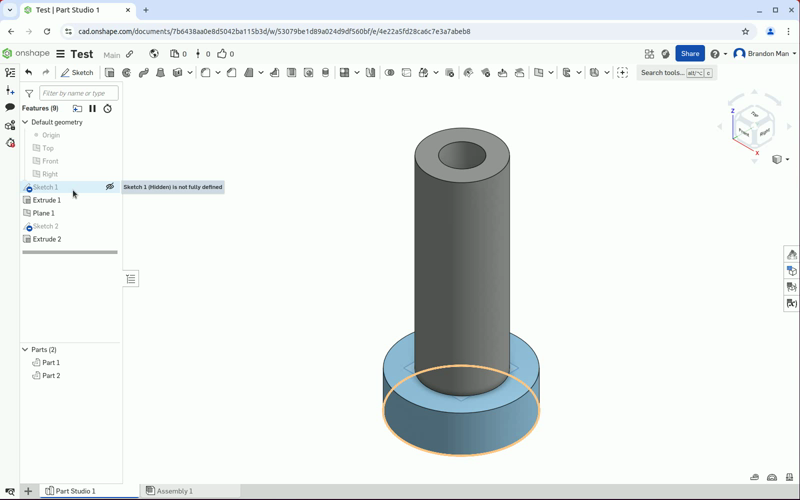
click(73, 189)